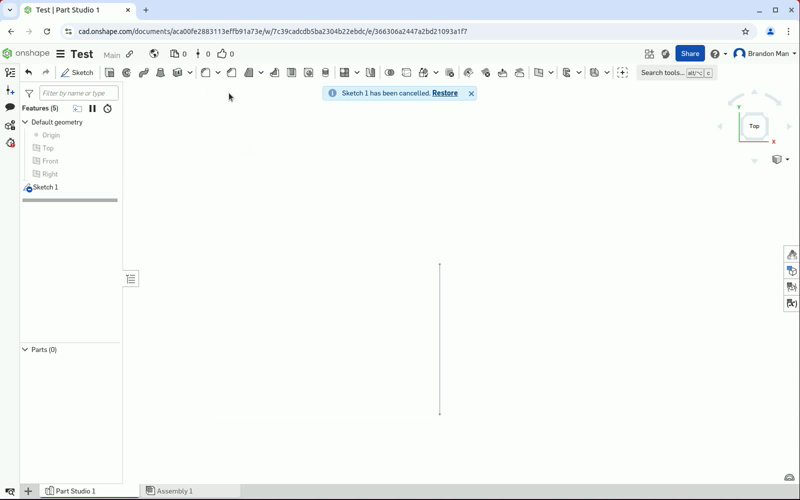
key(shift+h)
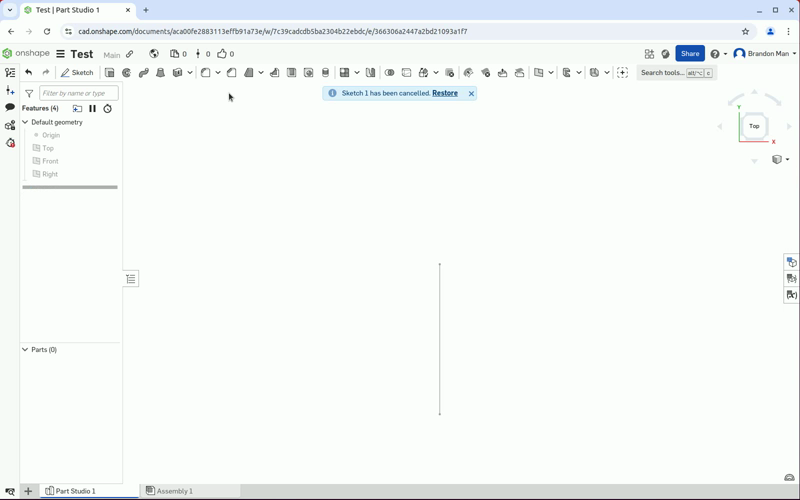
key(shift+s)
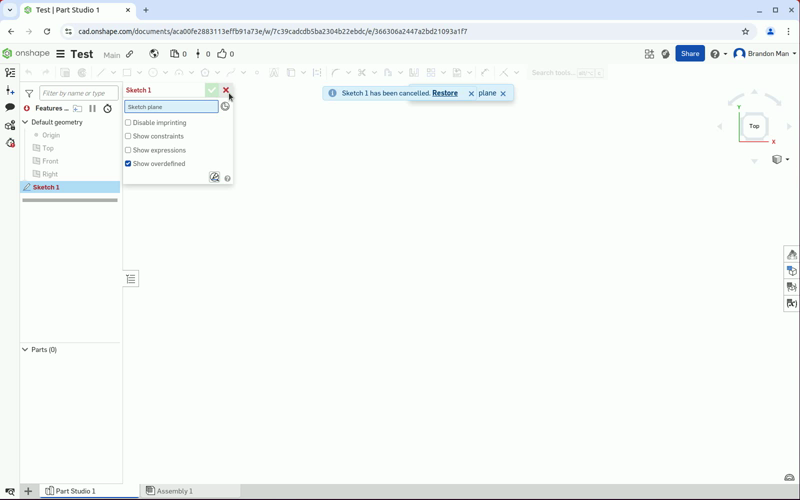
mouse_move(73, 150)
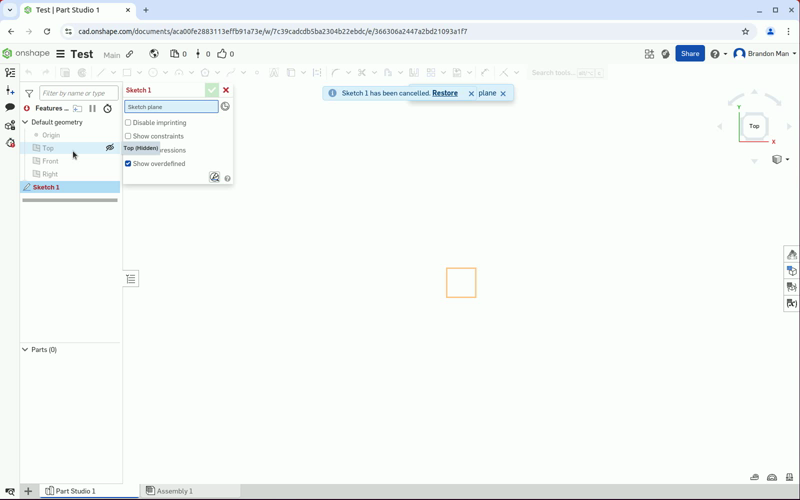
click(73, 150)
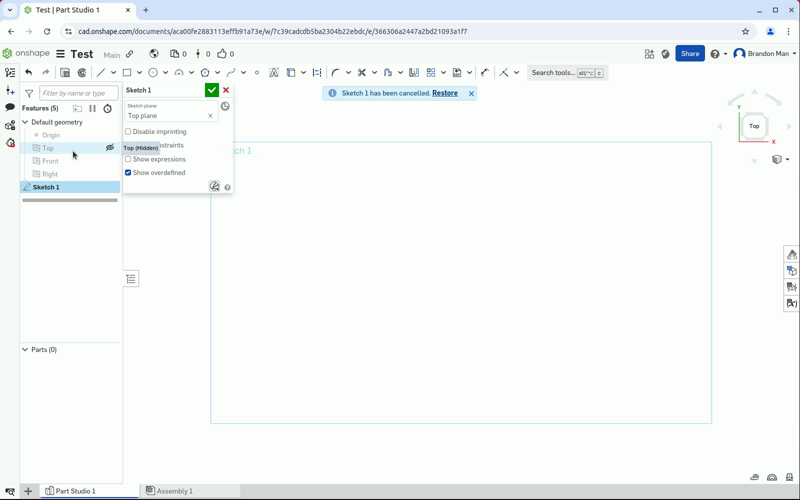
mouse_move(73, 352)
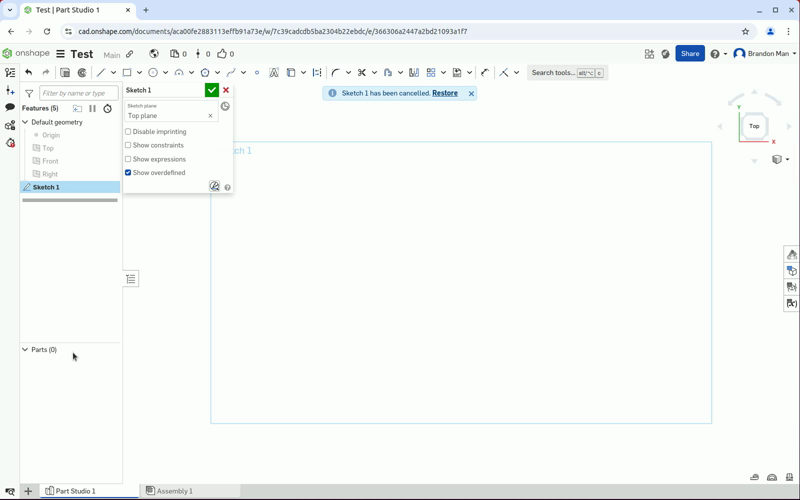
key(y)
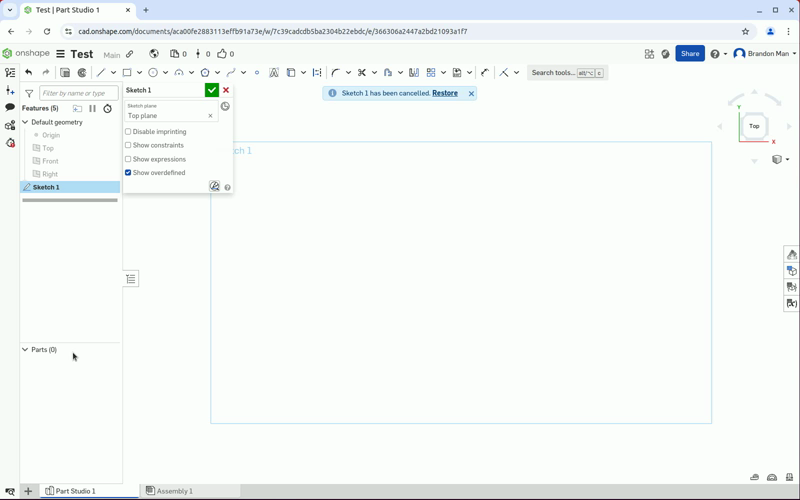
key(l)
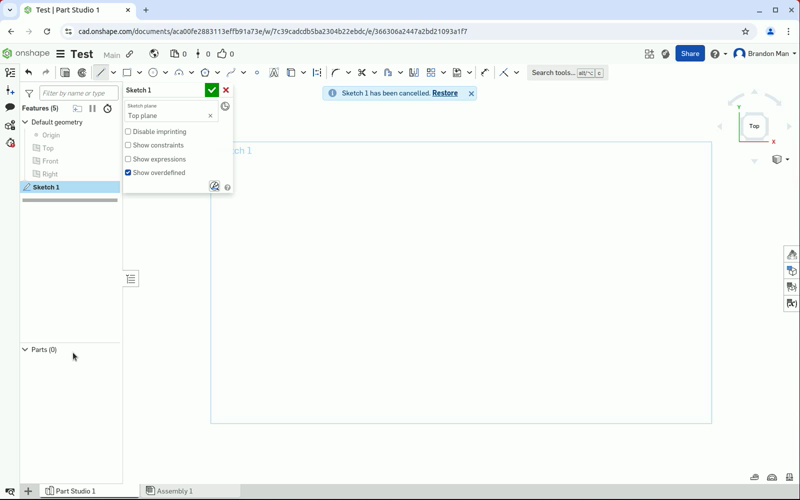
key_down(shift)
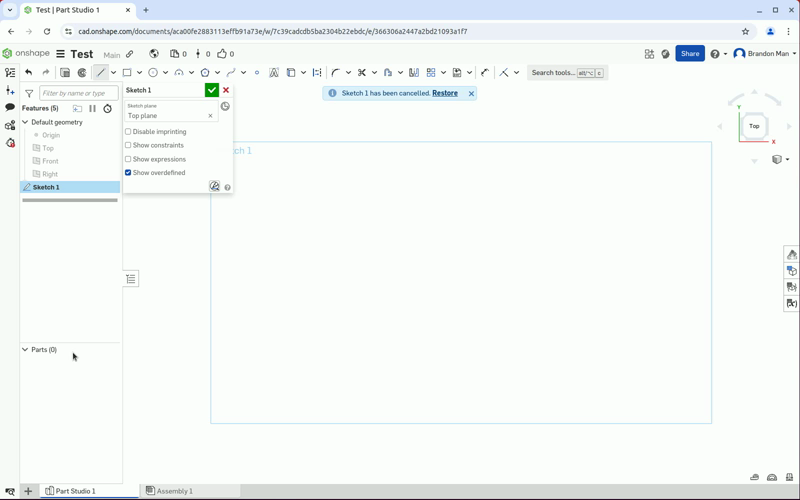
mouse_move(349, 282)
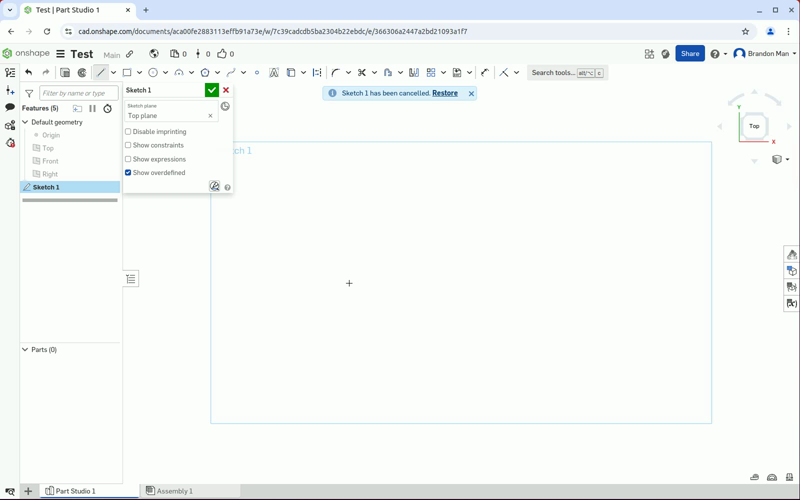
click(349, 282)
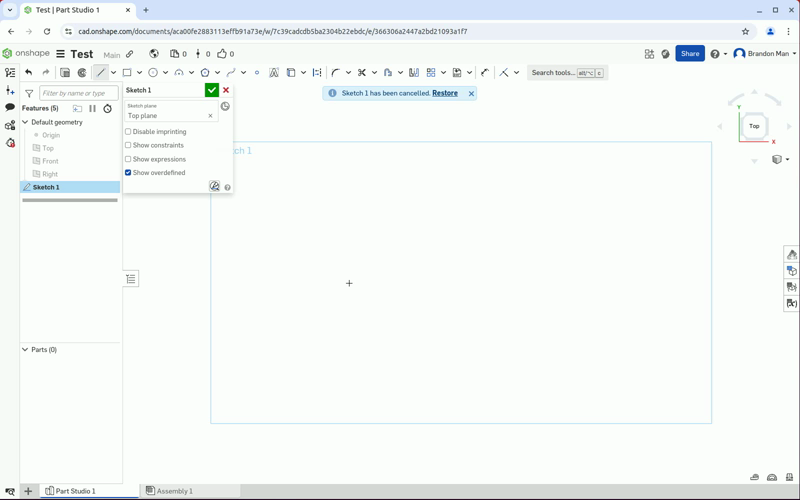
key_up(shift)
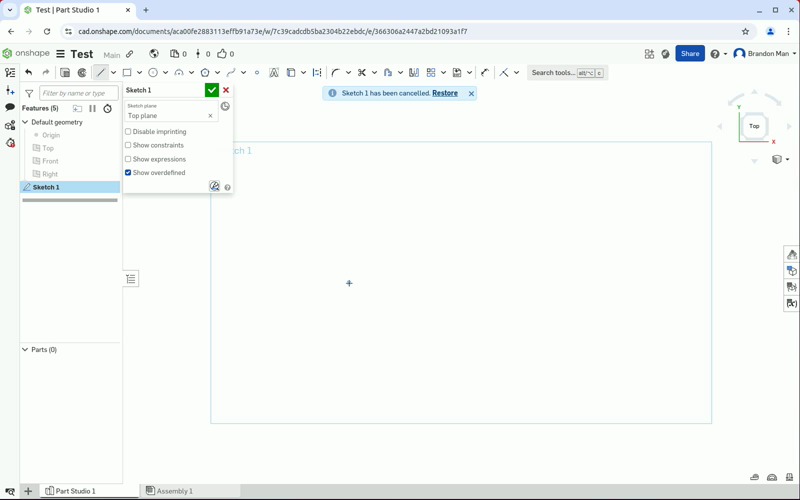
key_down(shift)
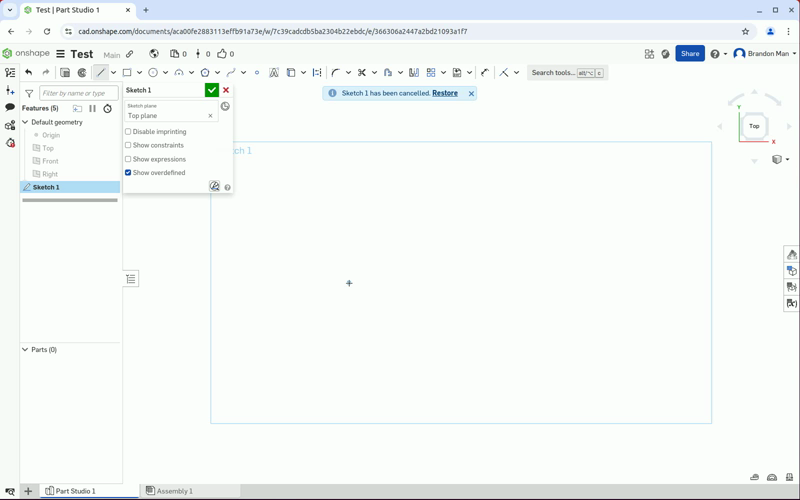
mouse_move(405, 378)
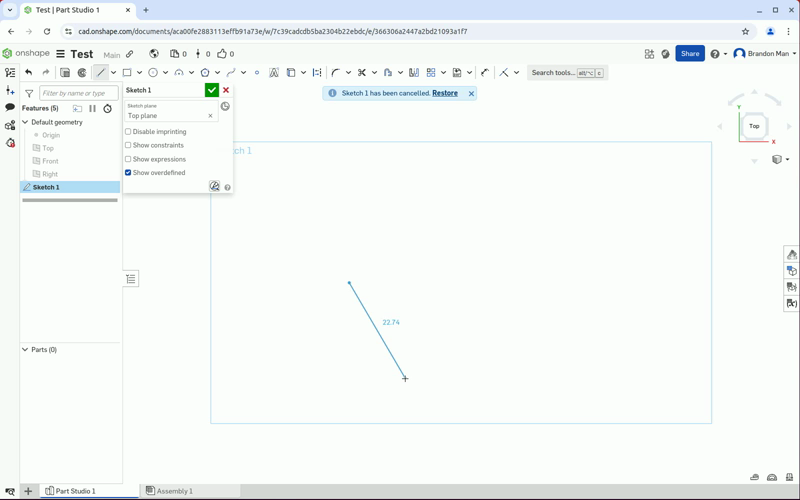
click(405, 378)
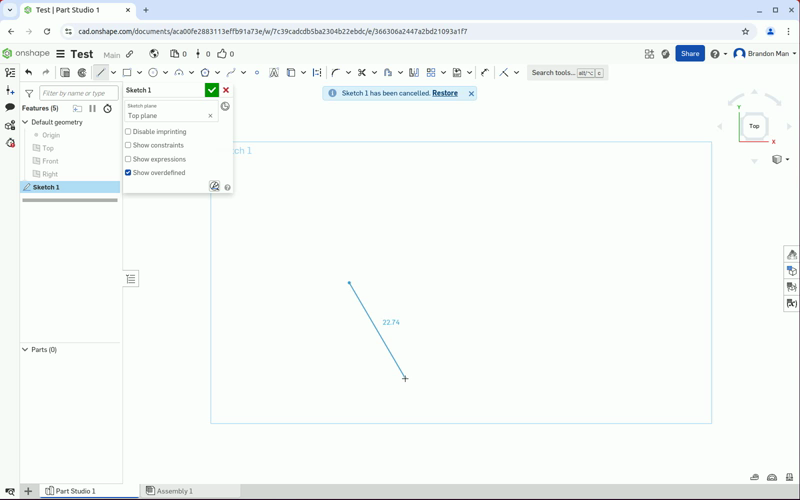
key_up(shift)
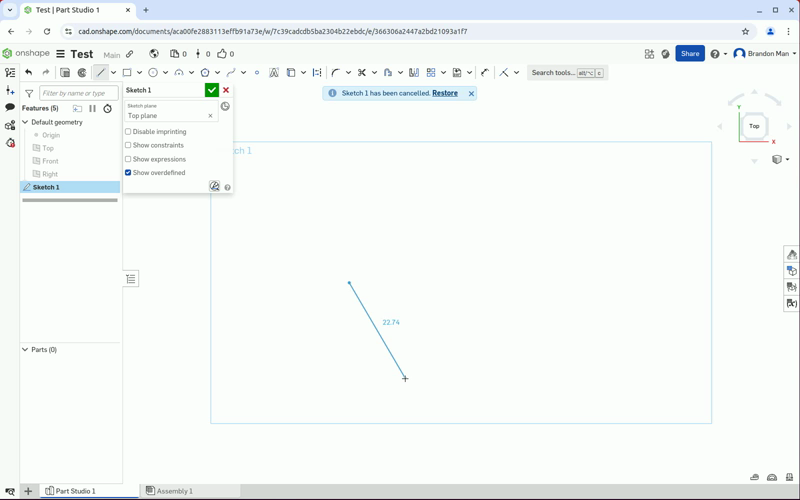
key_down(shift)
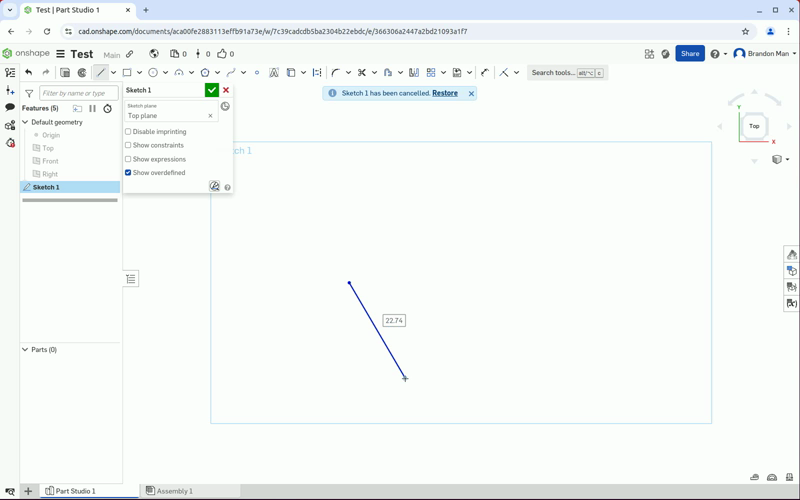
mouse_move(514, 378)
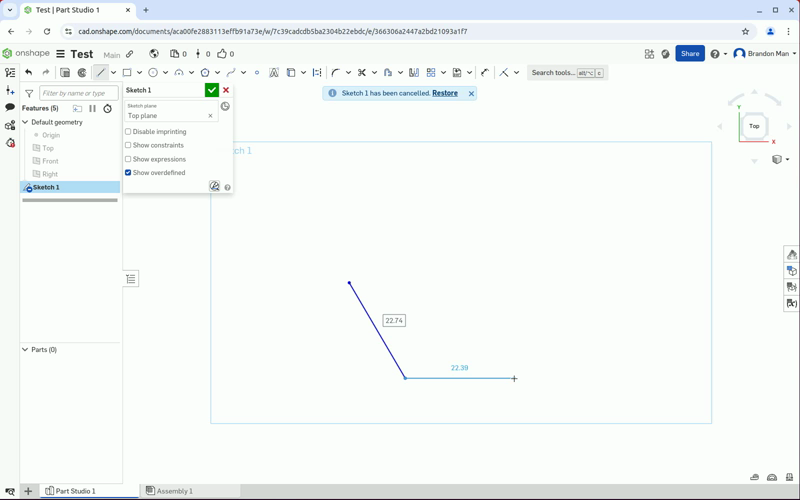
click(514, 378)
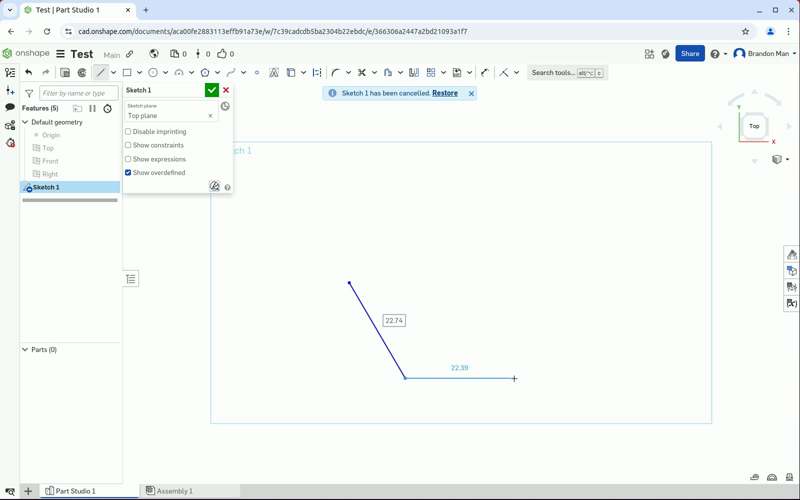
key_up(shift)
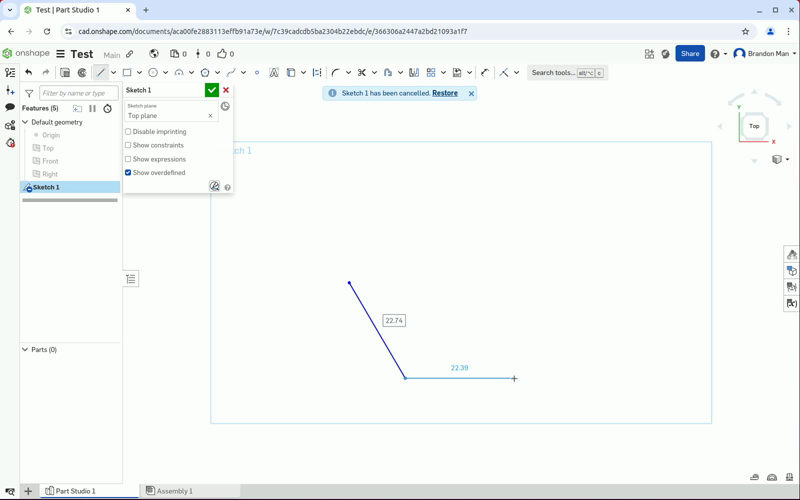
key_down(shift)
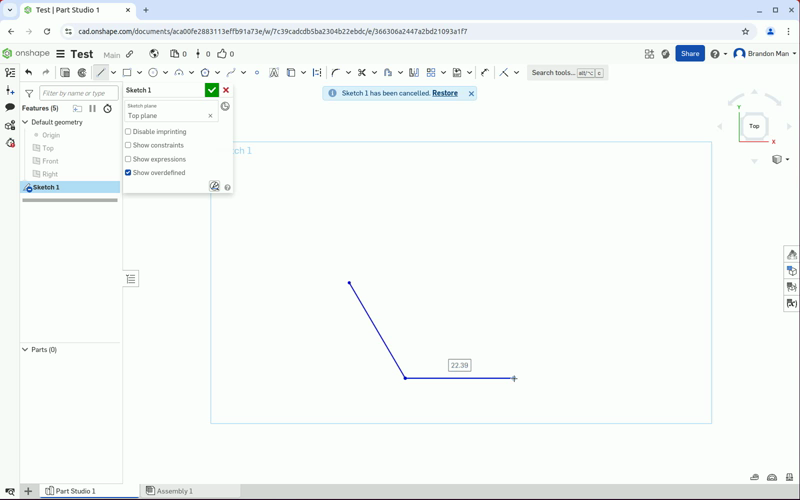
mouse_move(569, 282)
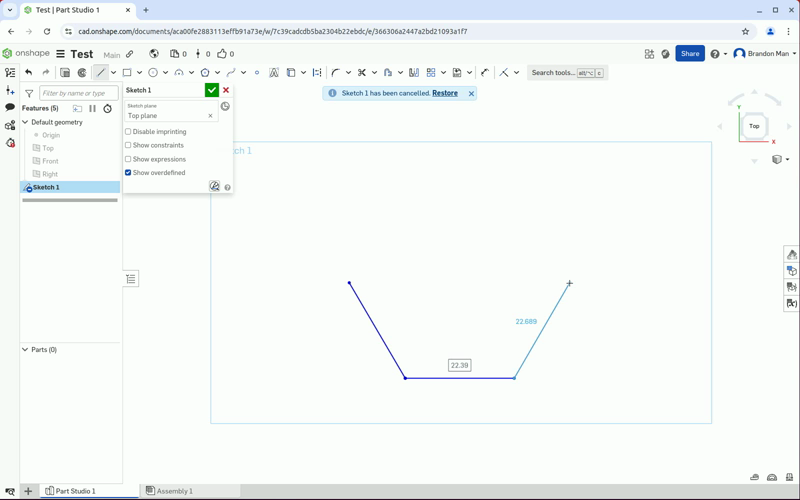
click(569, 282)
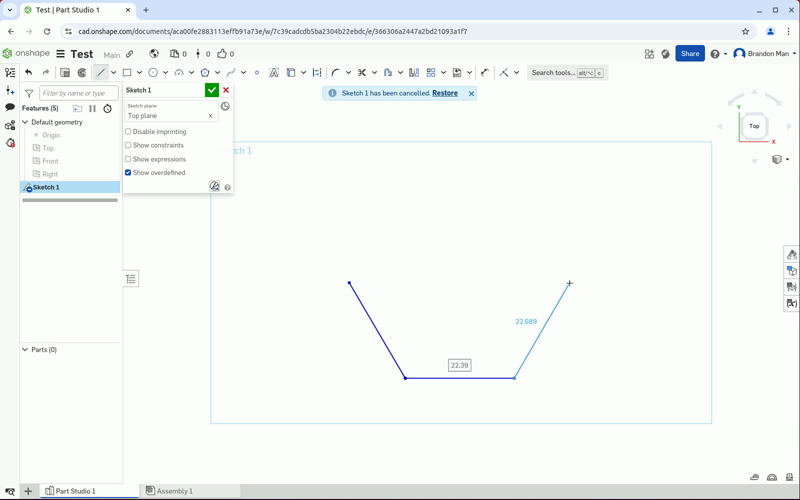
key_up(shift)
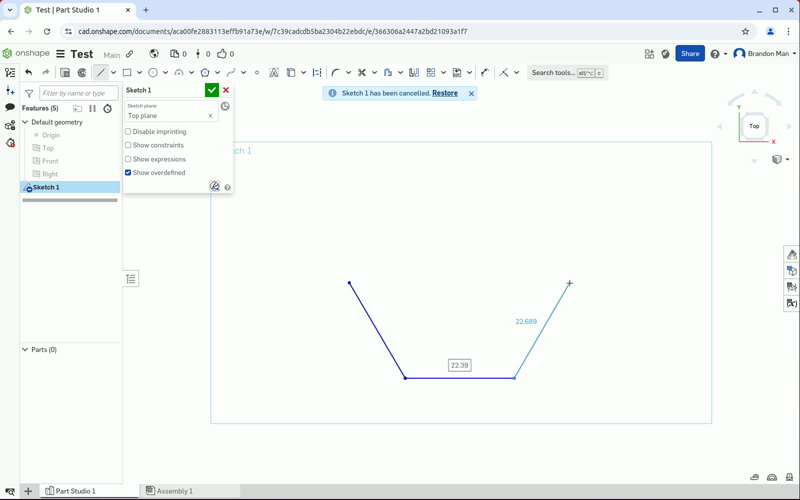
key_down(shift)
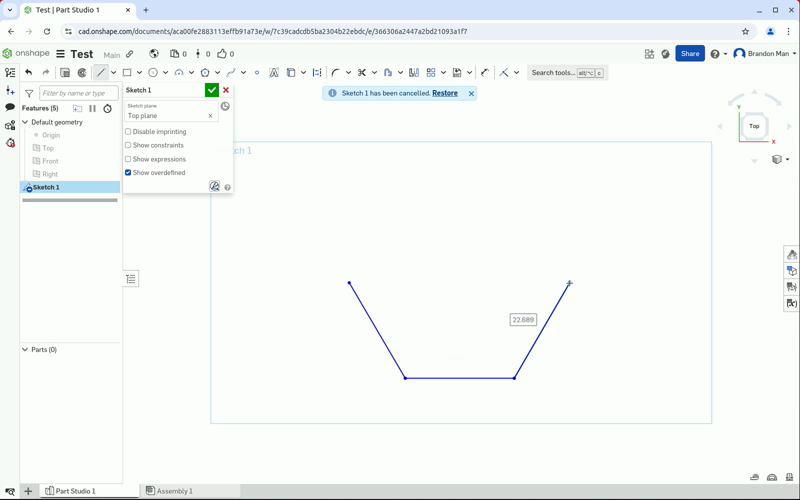
mouse_move(514, 187)
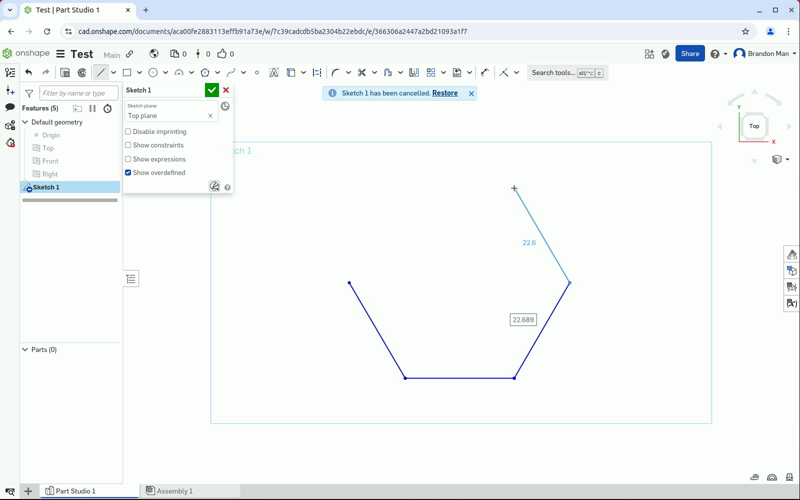
click(514, 187)
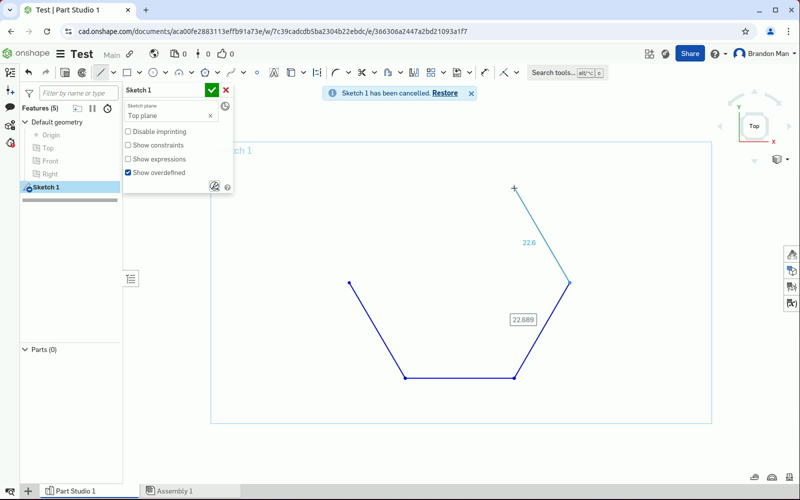
key_up(shift)
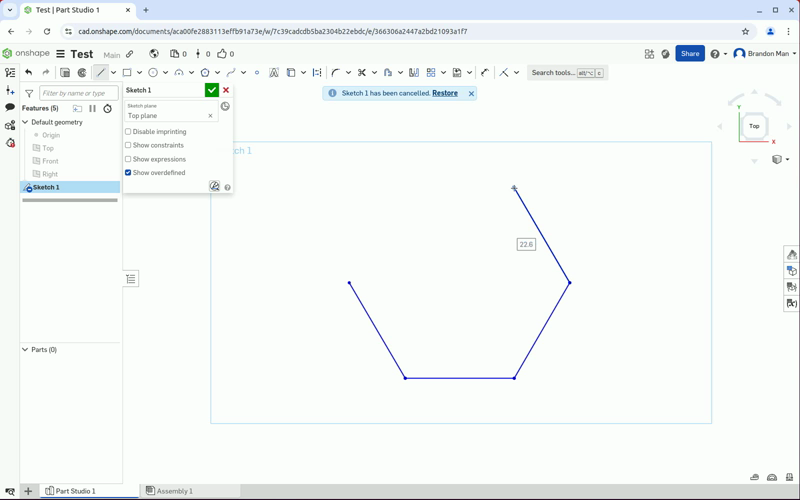
key_down(shift)
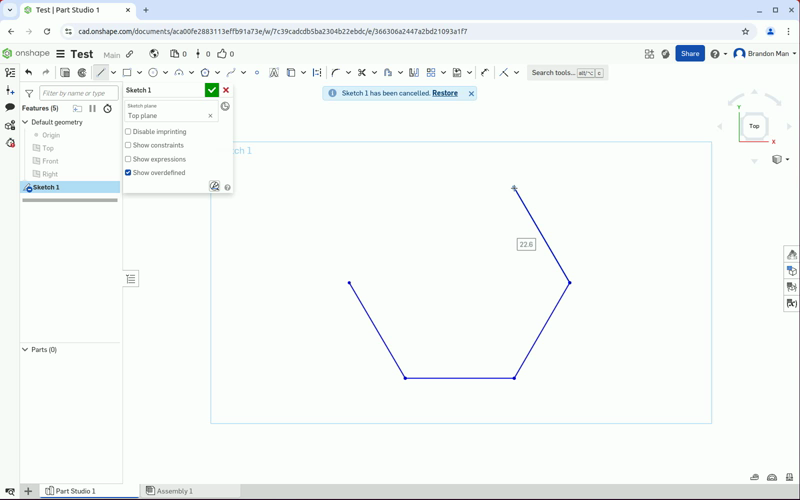
mouse_move(405, 187)
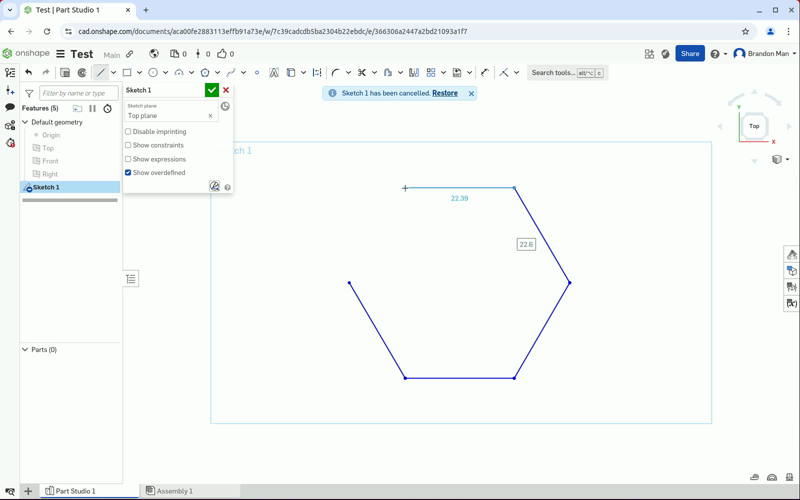
click(405, 187)
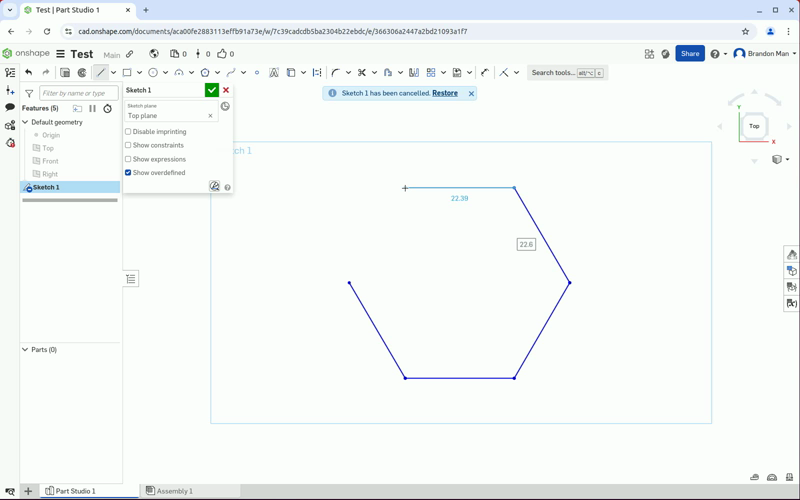
key_up(shift)
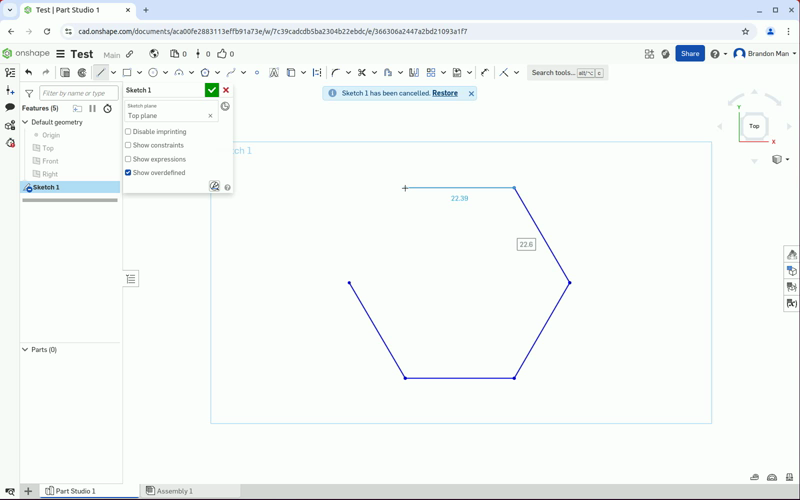
key_down(shift)
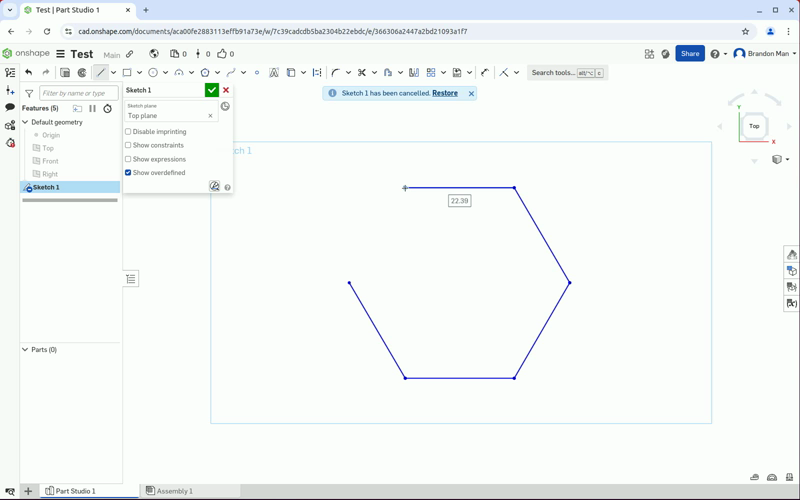
mouse_move(349, 282)
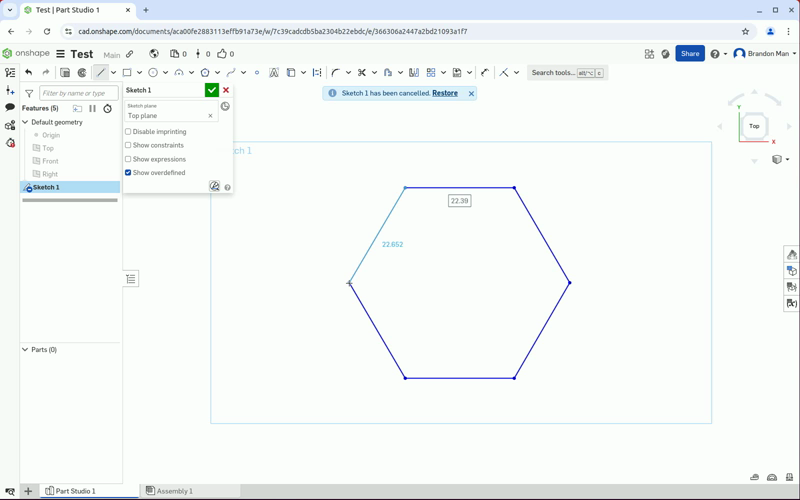
key_up(shift)
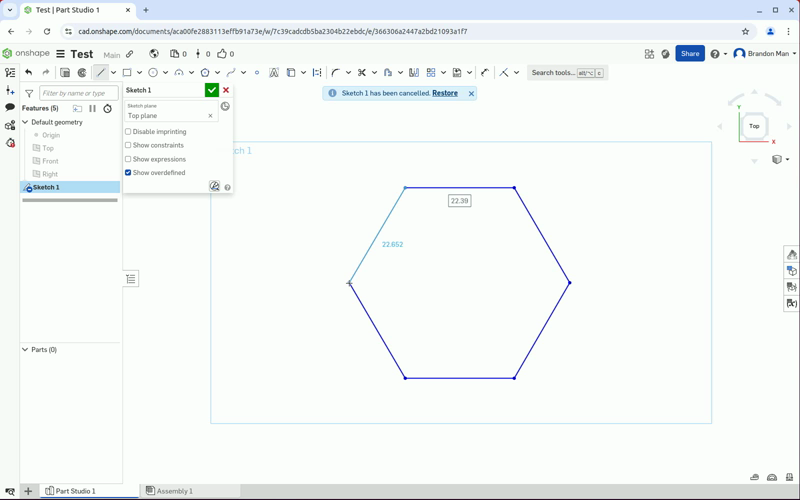
click(349, 282)
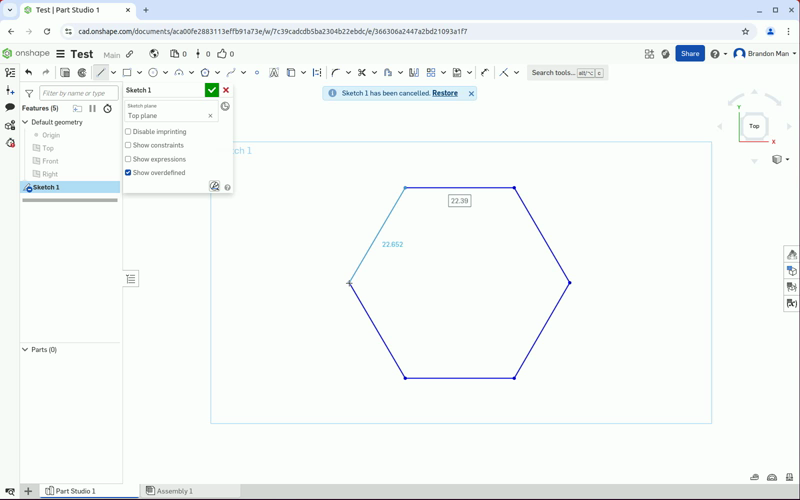
key(esc)
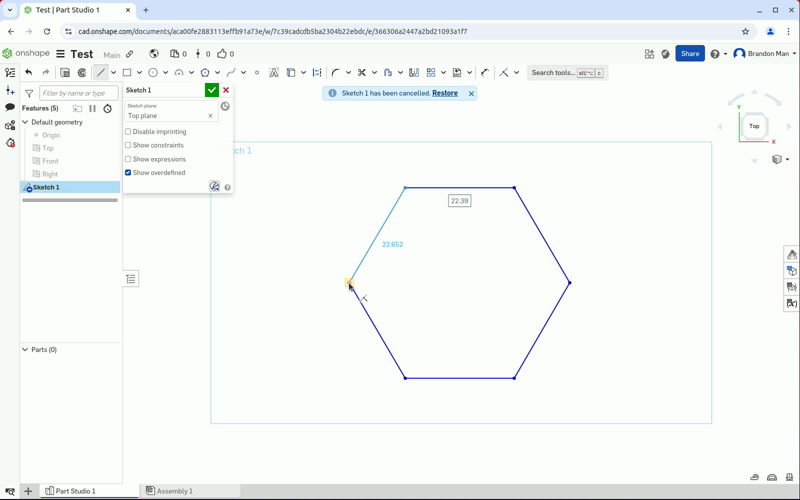
mouse_move(416, 240)
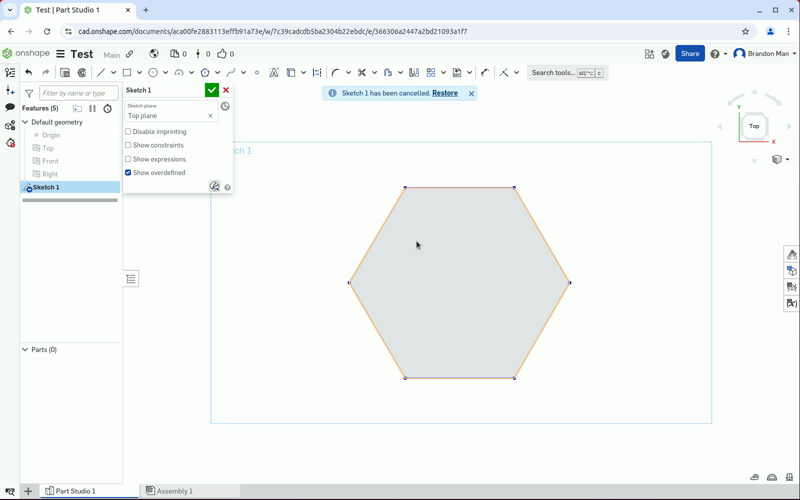
click(416, 240)
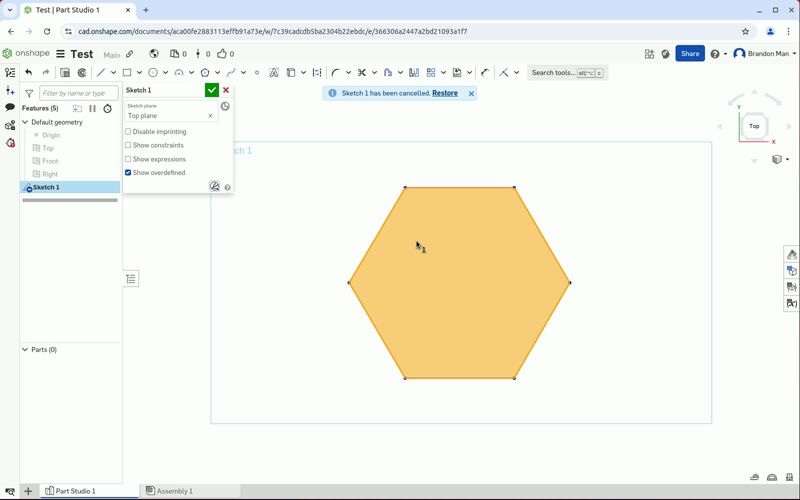
mouse_move(73, 352)
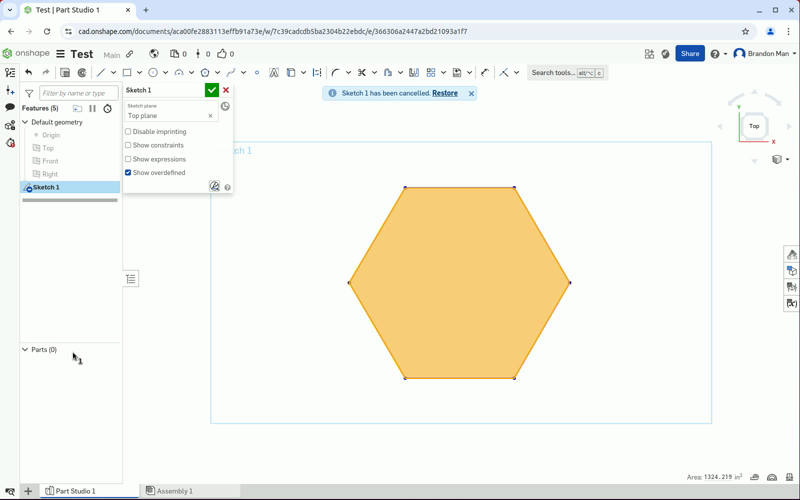
key(shift+y)
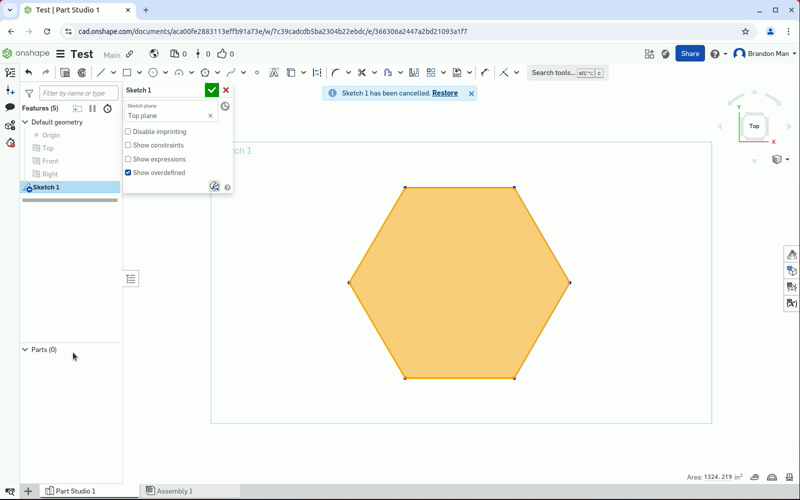
key(shift+e)
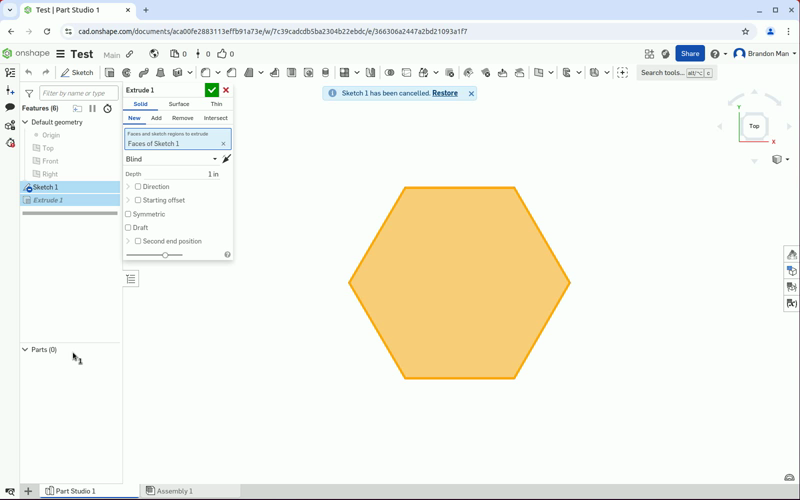
mouse_move(143, 106)
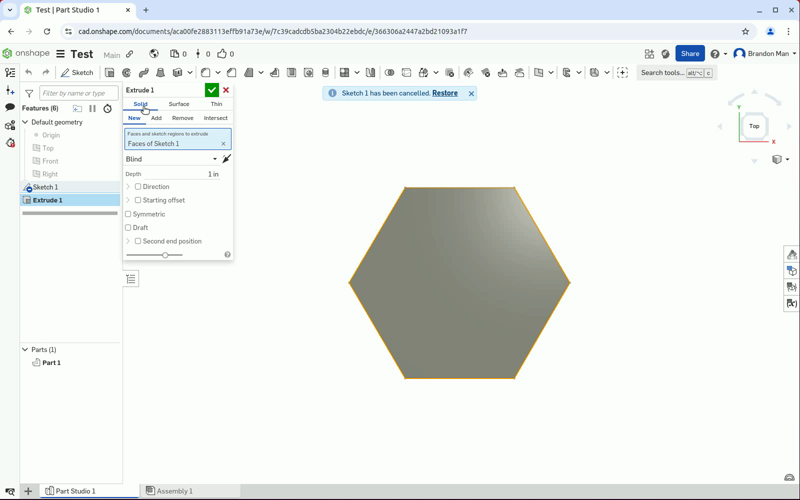
click(143, 106)
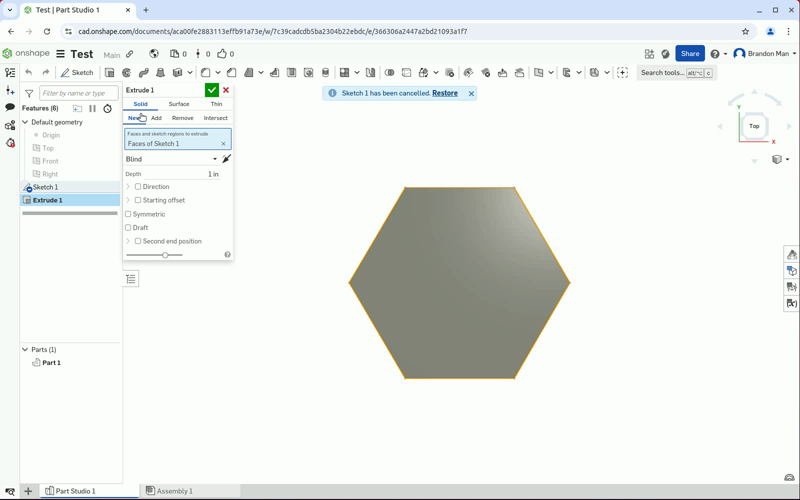
mouse_move(137, 120)
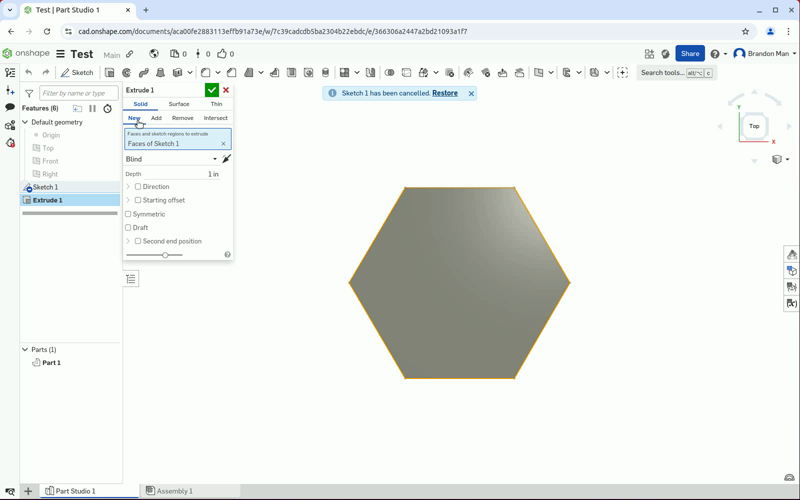
click(137, 120)
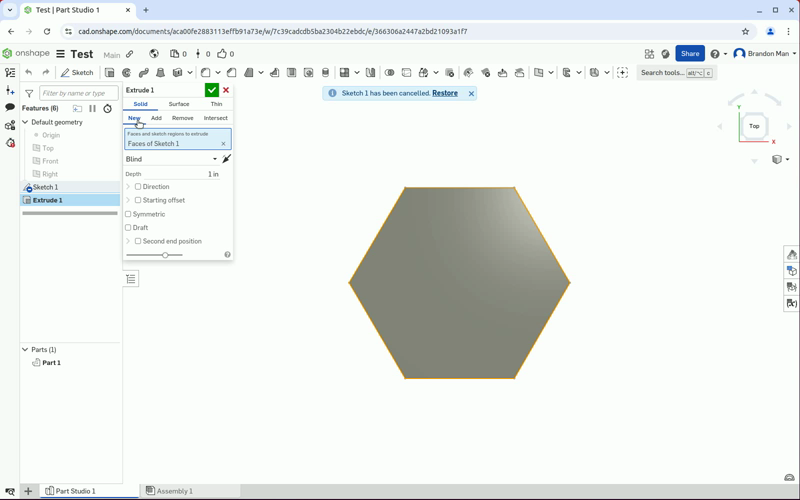
key(tab, 4)
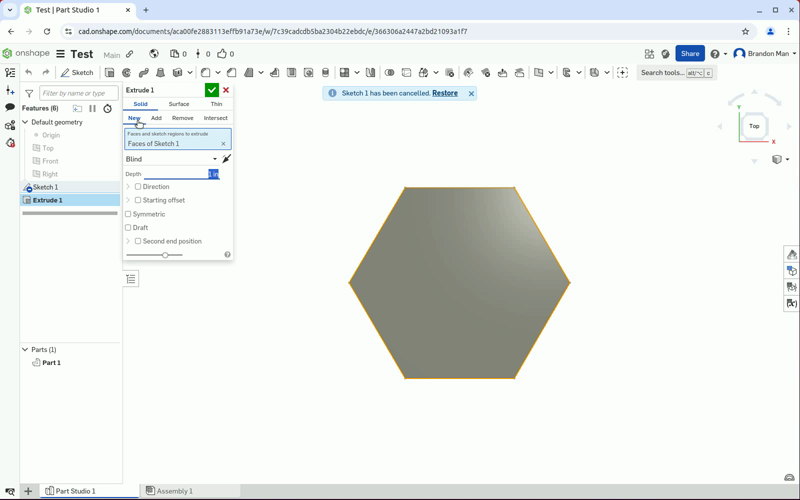
text(15.405)
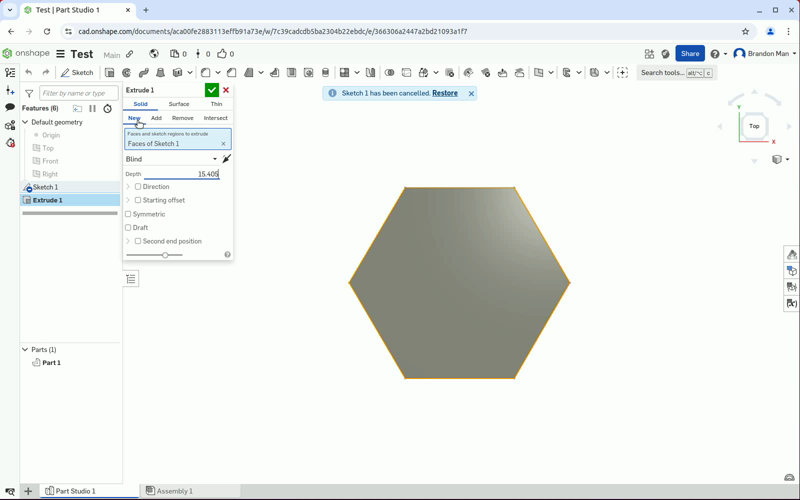
key(enter)
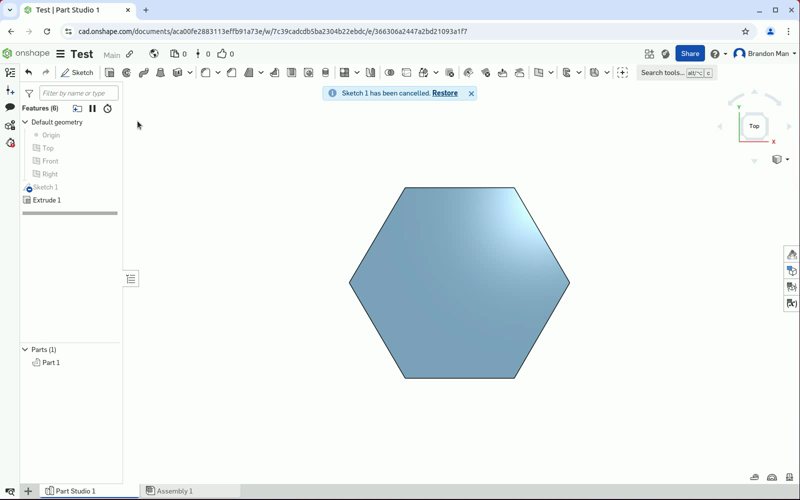
key(shift+h)
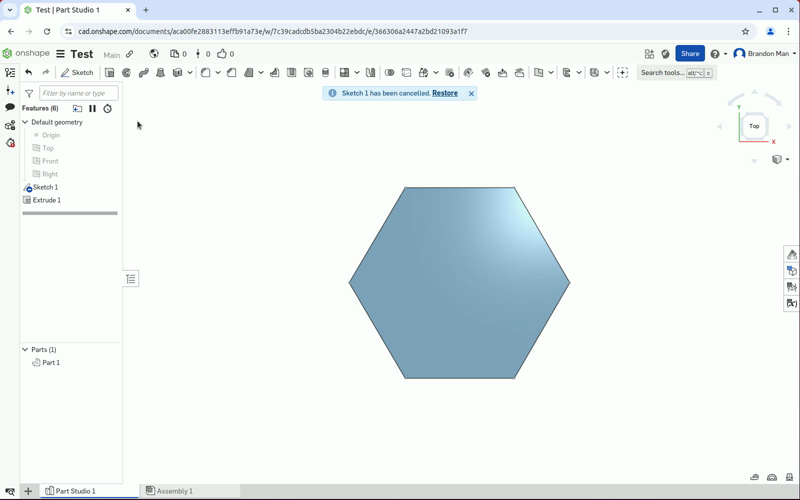
key(shift+h)
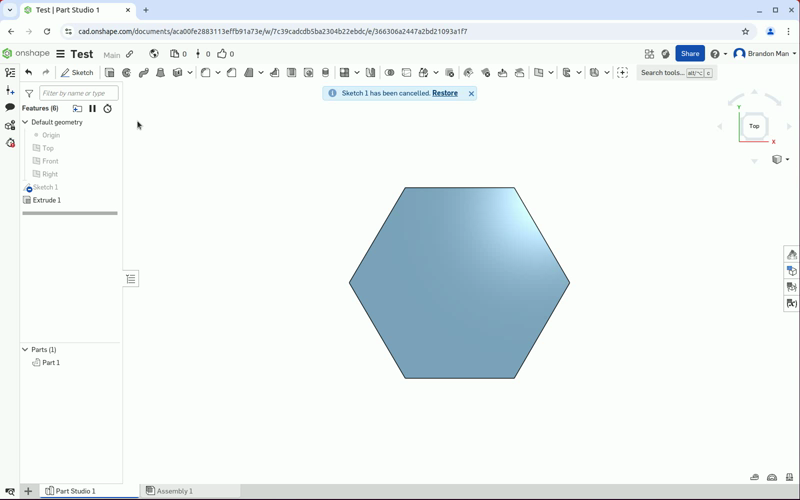
mouse_move(73, 189)
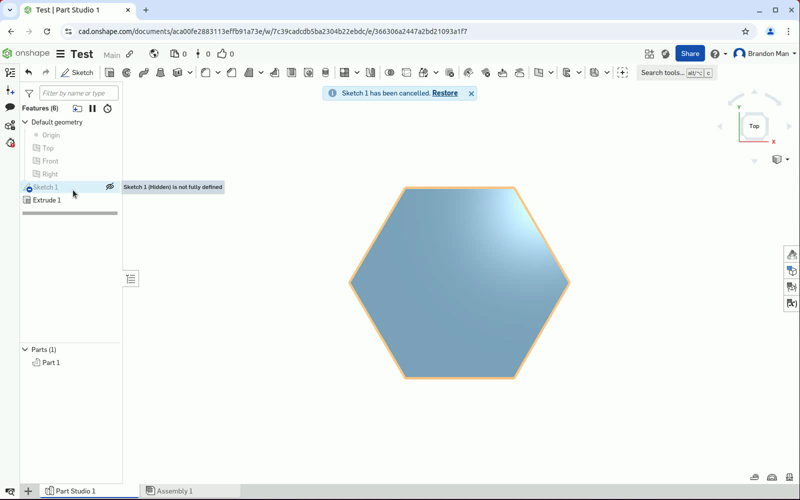
click(73, 189)
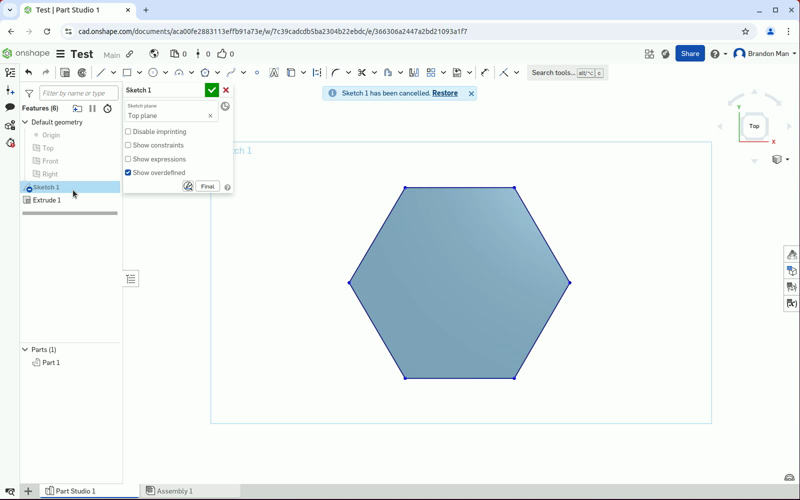
mouse_move(229, 92)
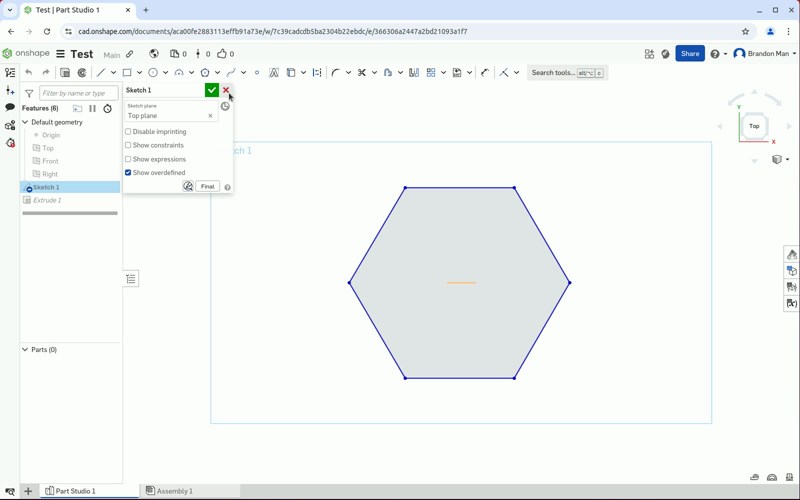
click(229, 92)
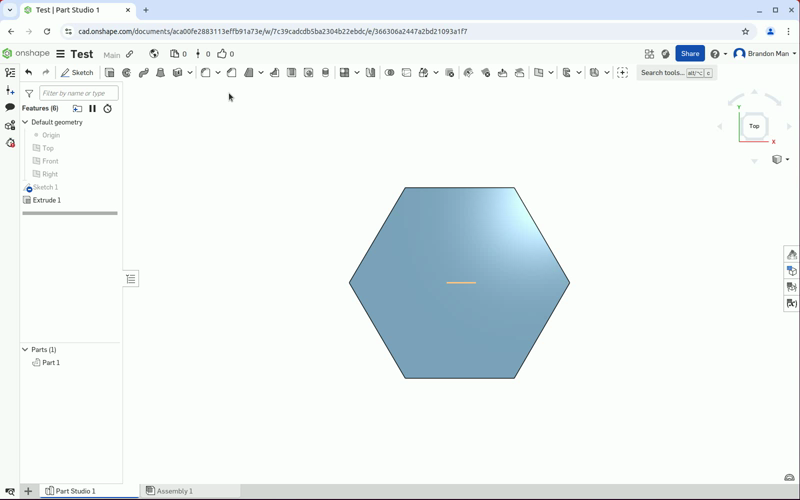
mouse_move(541, 75)
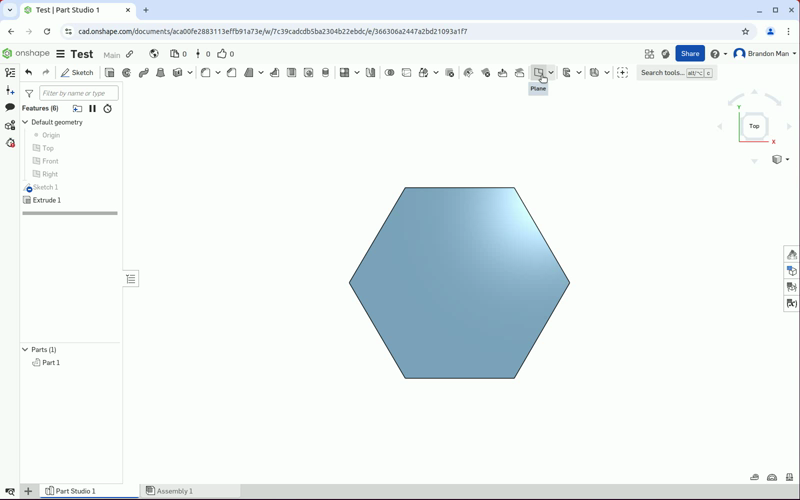
click(541, 75)
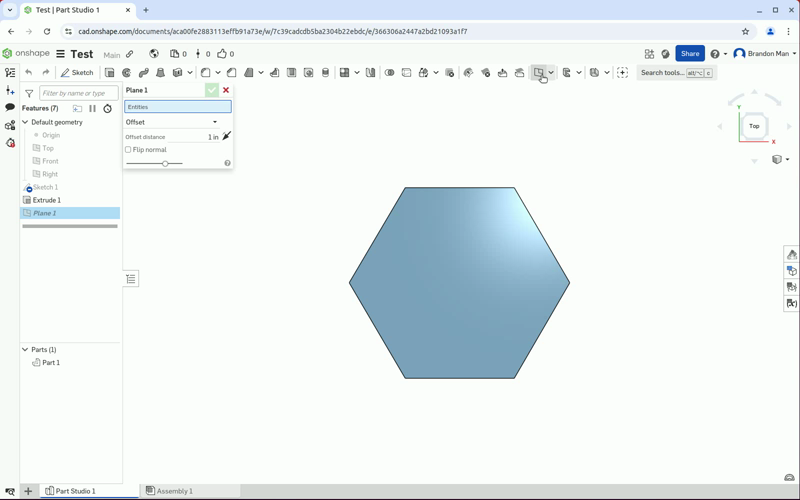
mouse_move(73, 150)
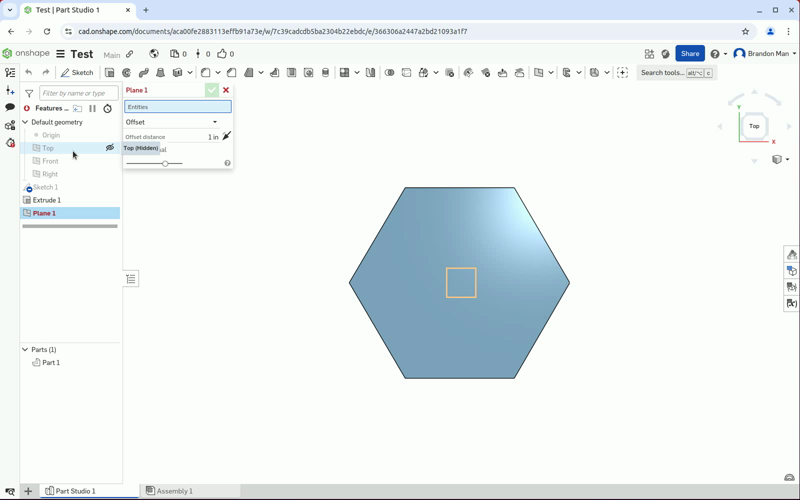
click(73, 150)
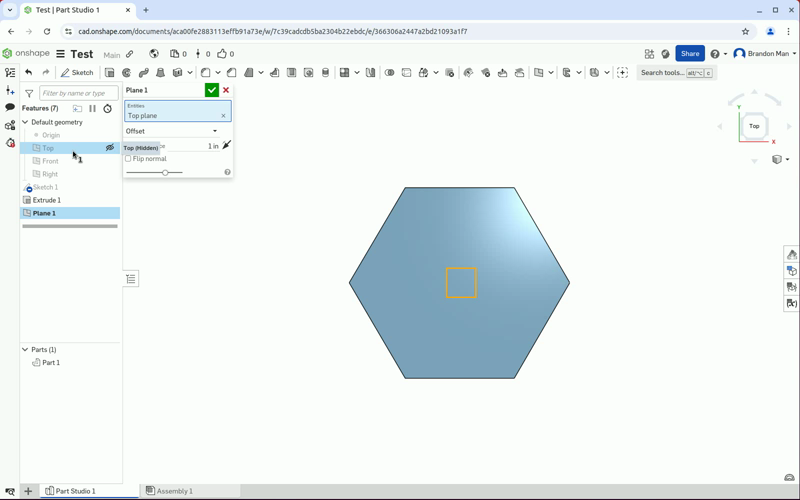
key(tab, 2)
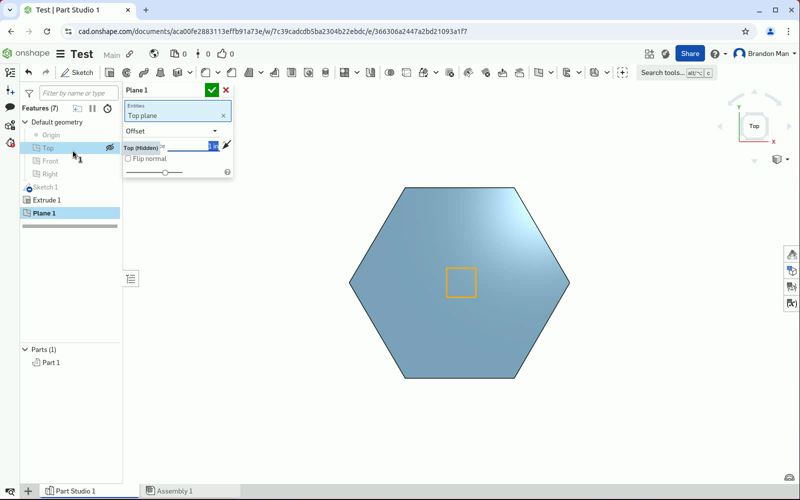
text(15.405)
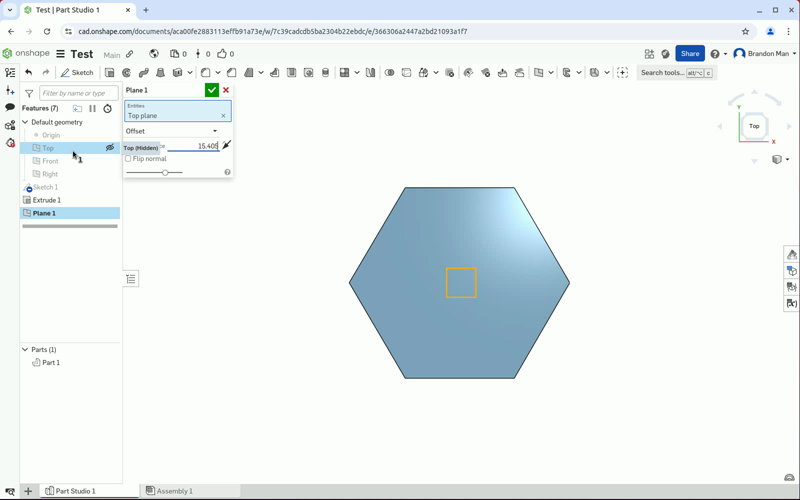
key(enter, 2)
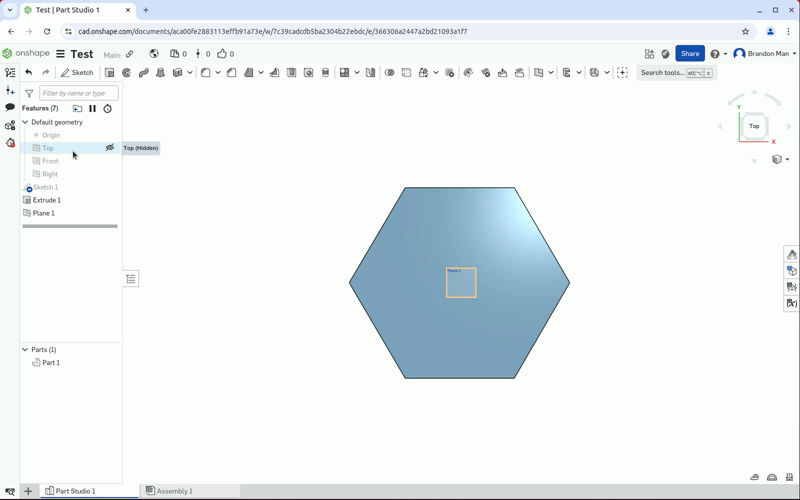
key(shift+s)
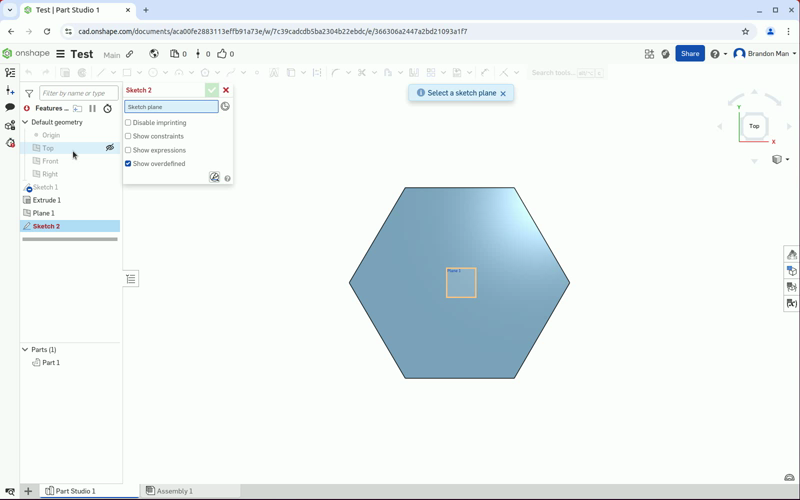
mouse_move(73, 215)
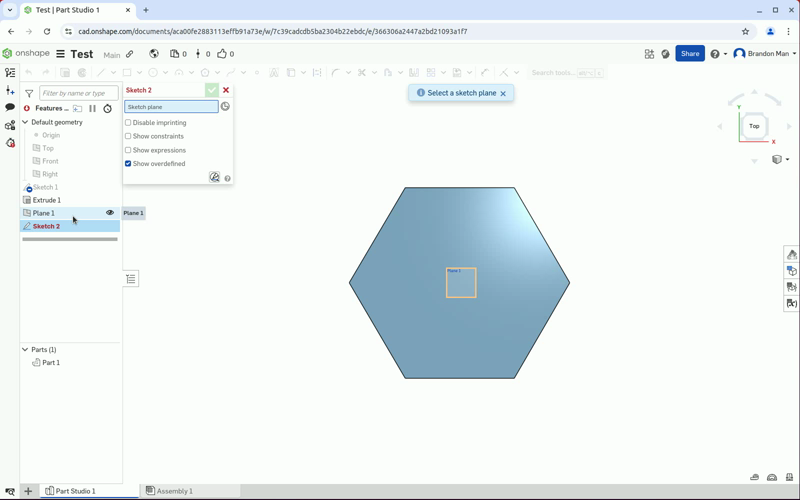
click(73, 215)
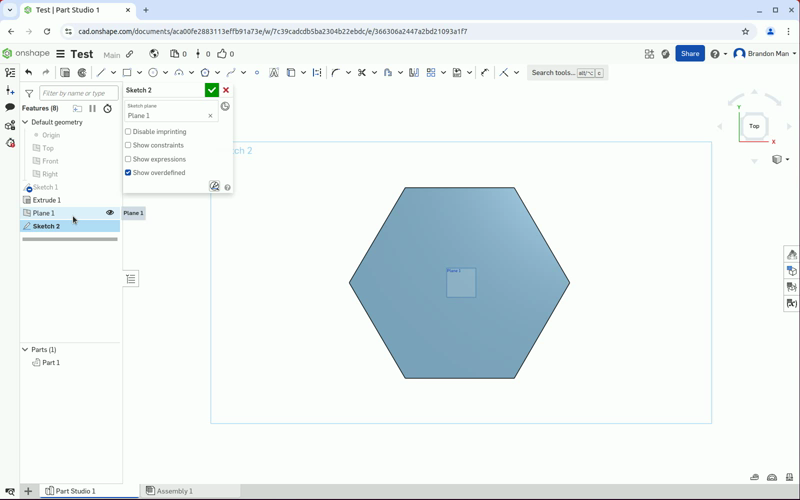
mouse_move(73, 352)
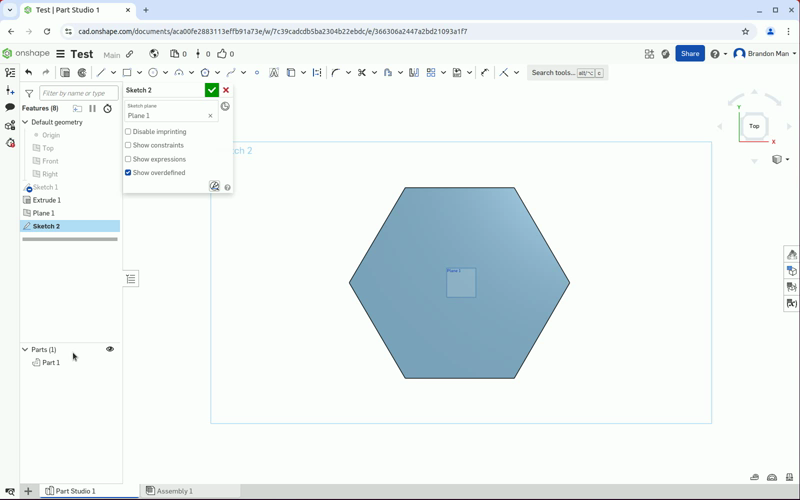
key(y)
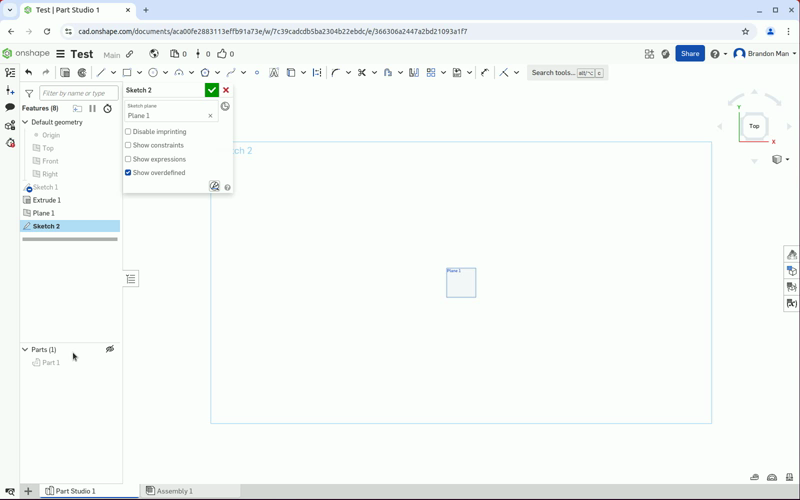
key(c)
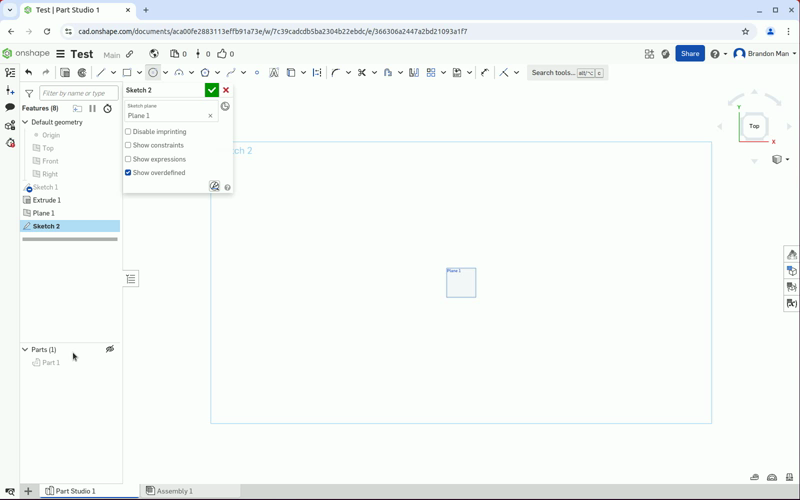
key_down(shift)
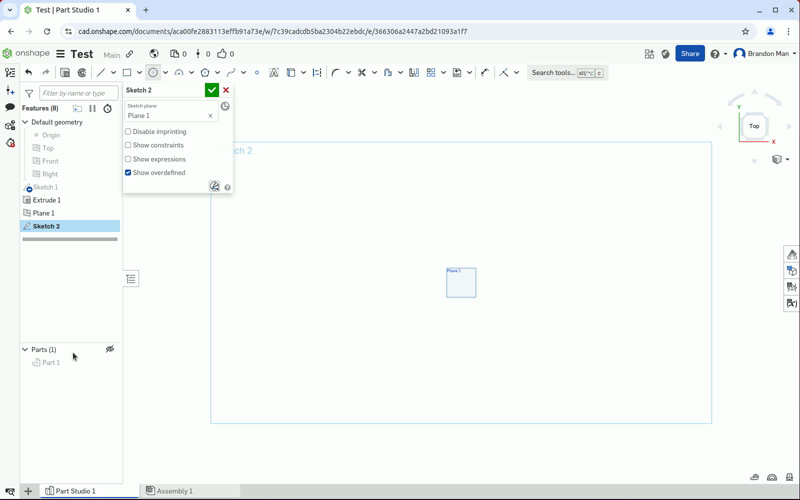
mouse_move(461, 282)
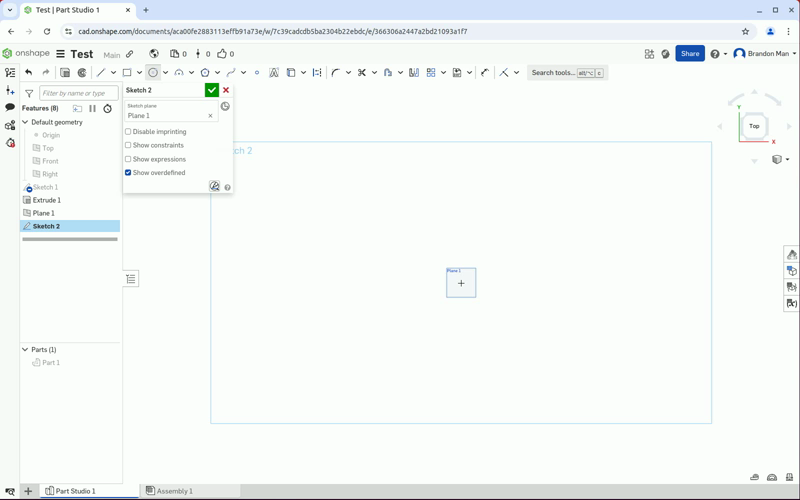
click(461, 282)
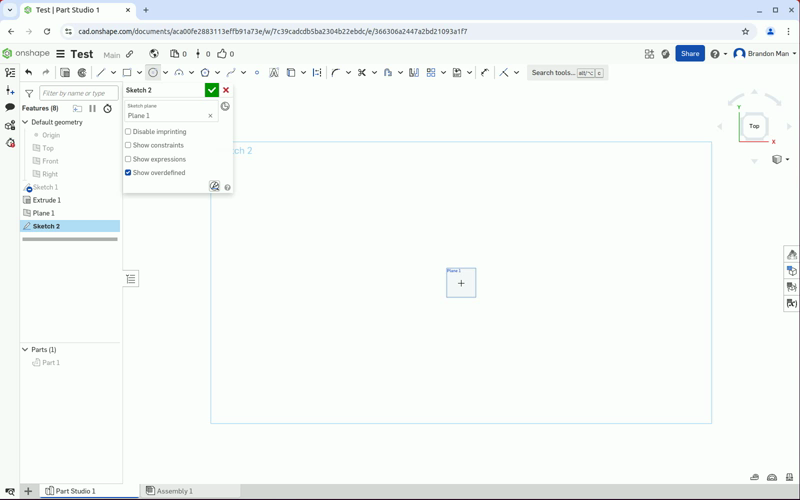
key_up(shift)
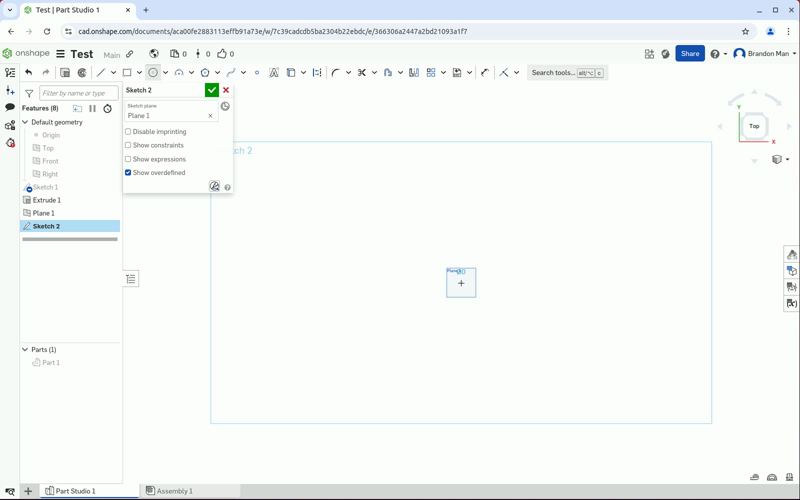
mouse_move(552, 282)
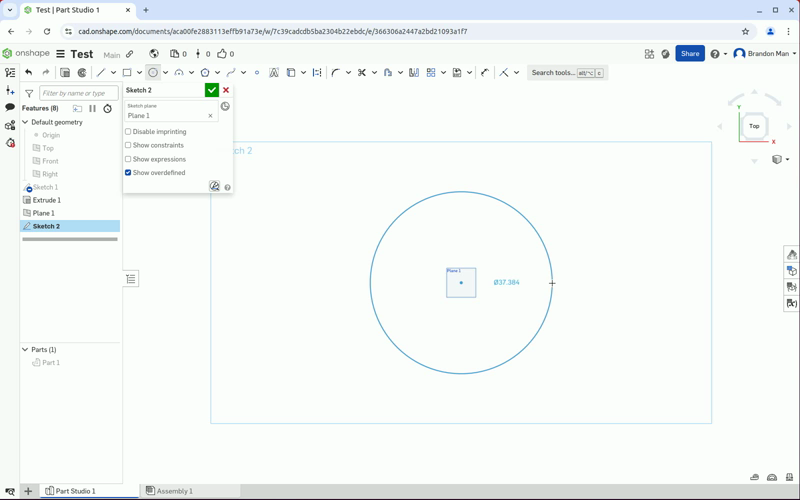
click(552, 282)
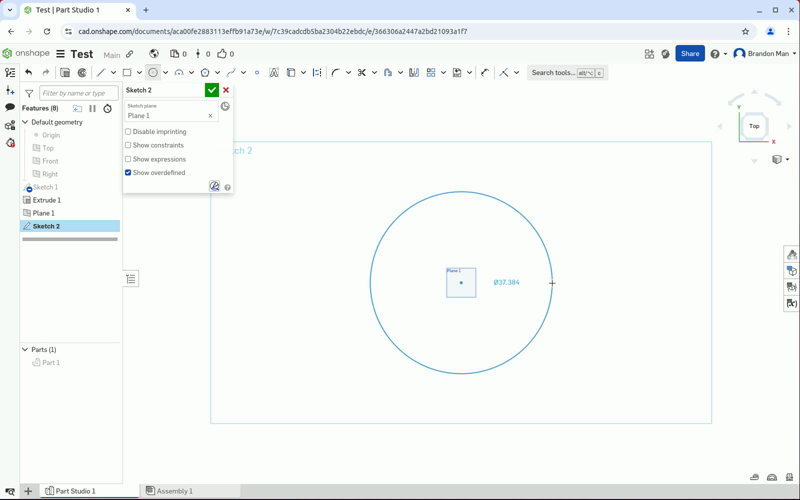
key(esc)
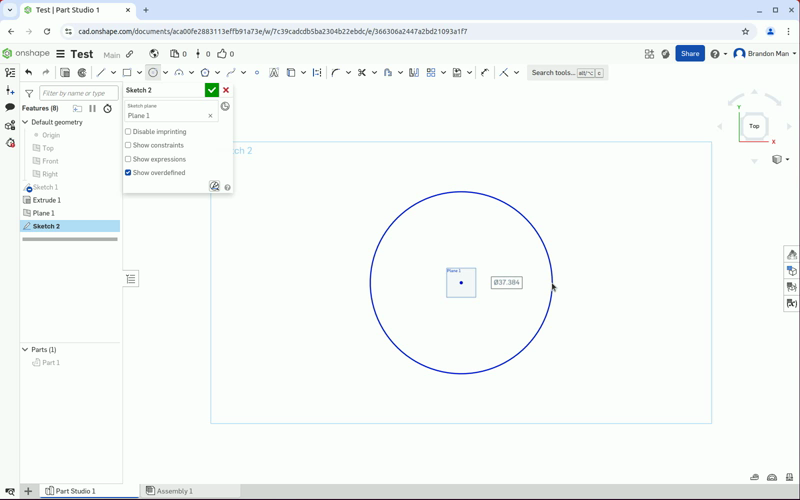
mouse_move(516, 325)
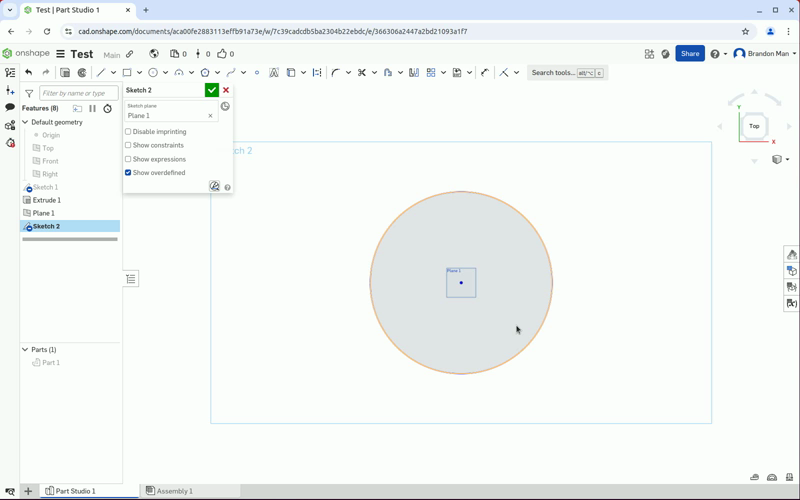
click(516, 325)
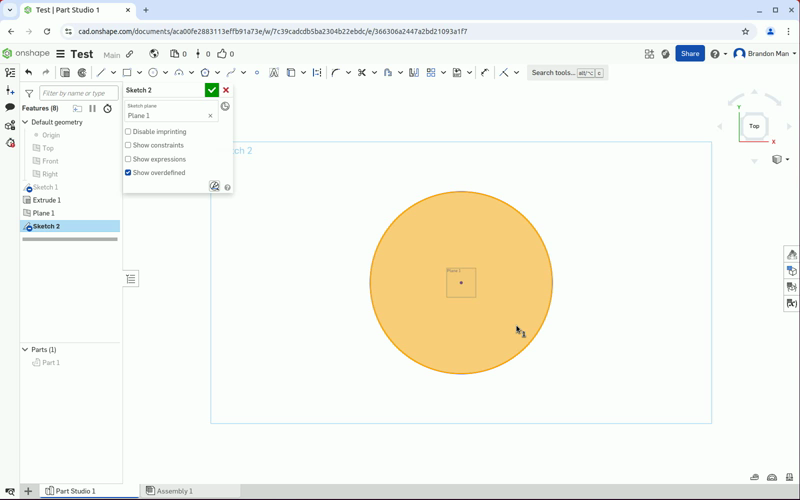
mouse_move(73, 352)
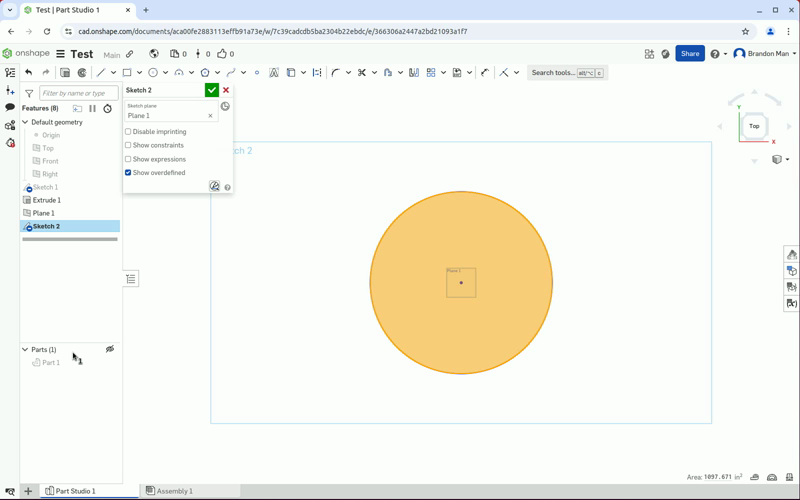
key(shift+y)
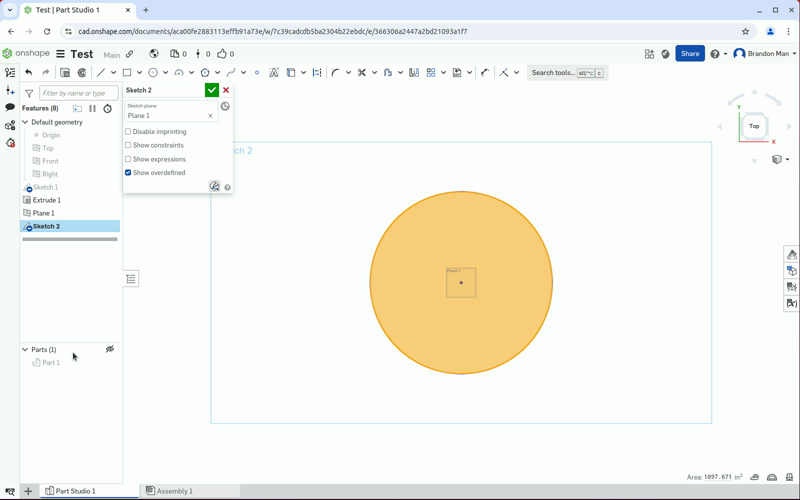
key(shift+e)
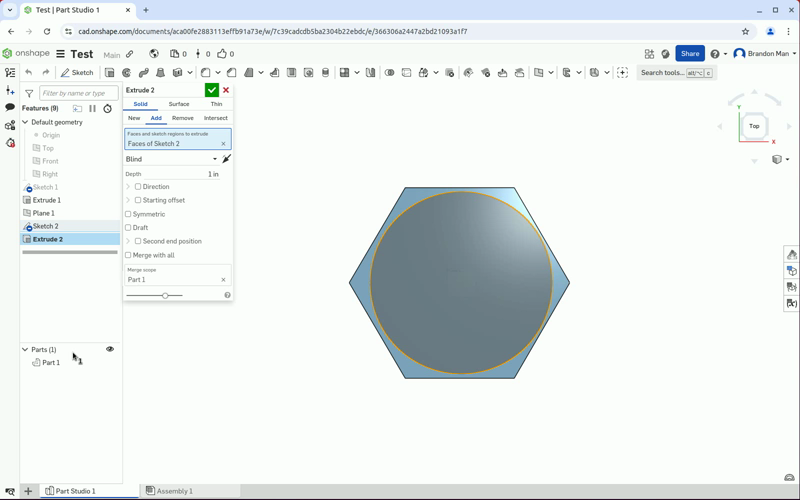
mouse_move(143, 106)
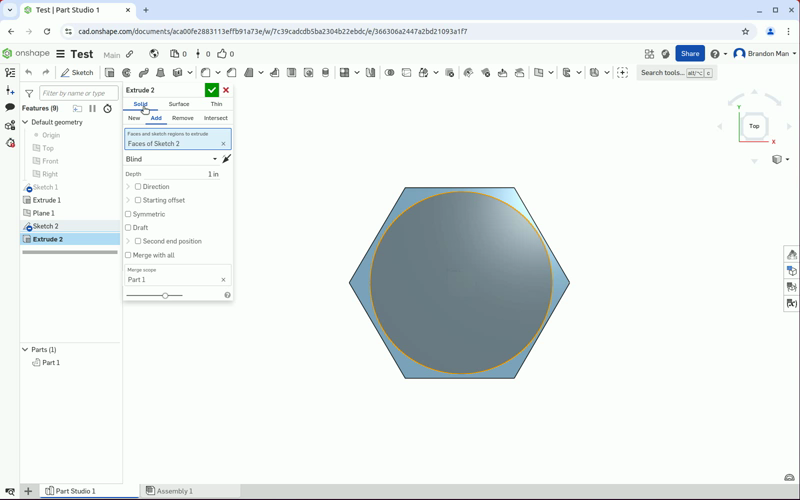
click(143, 106)
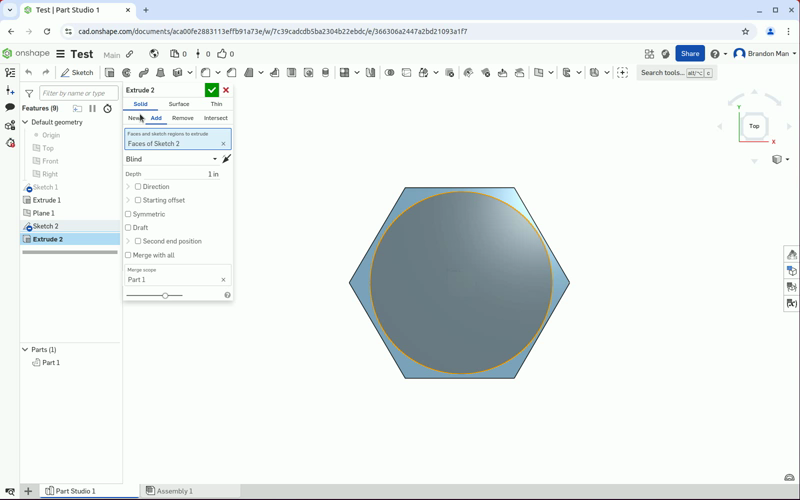
mouse_move(137, 120)
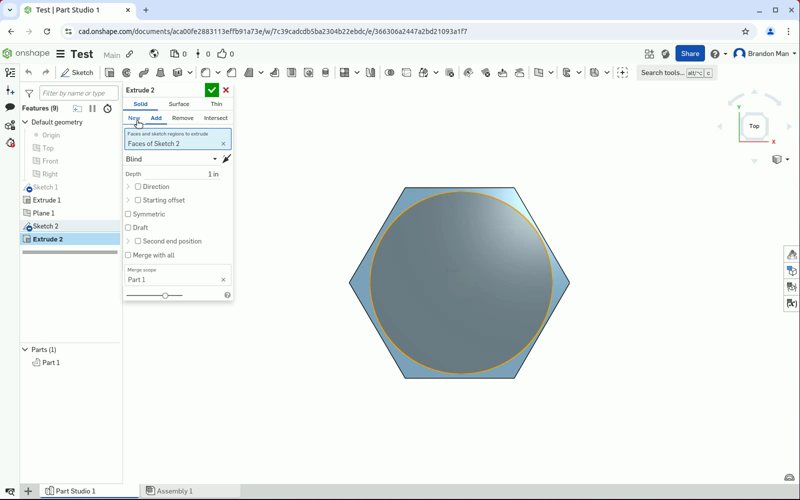
click(137, 120)
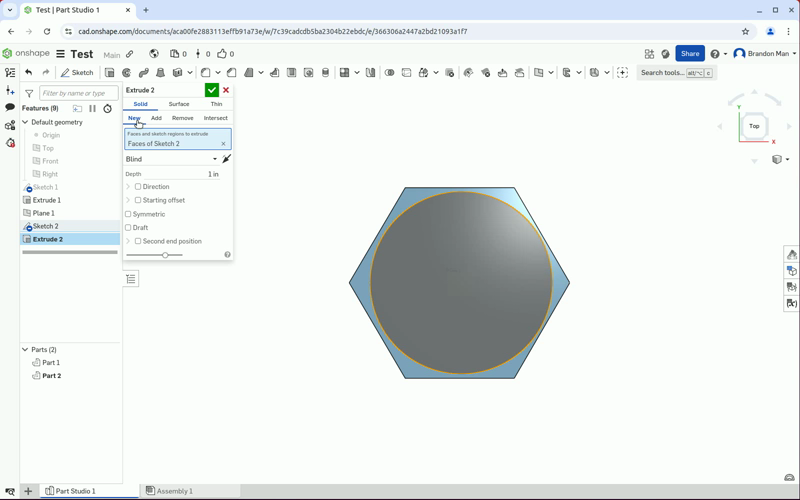
key(tab, 4)
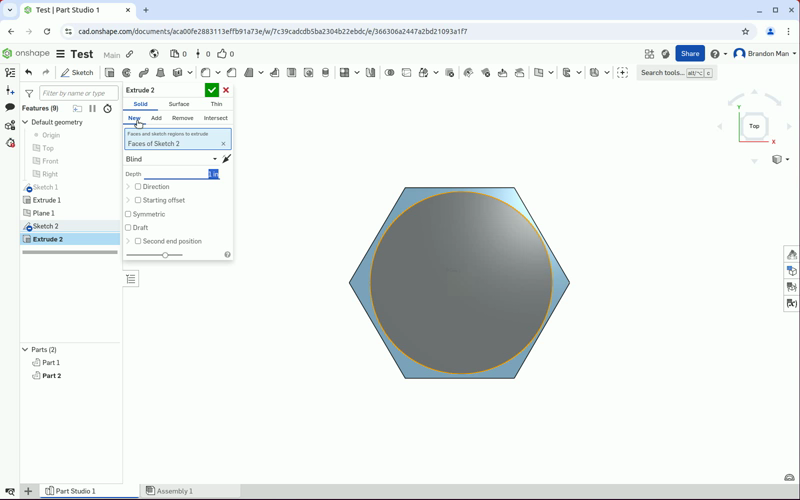
text(7.703)
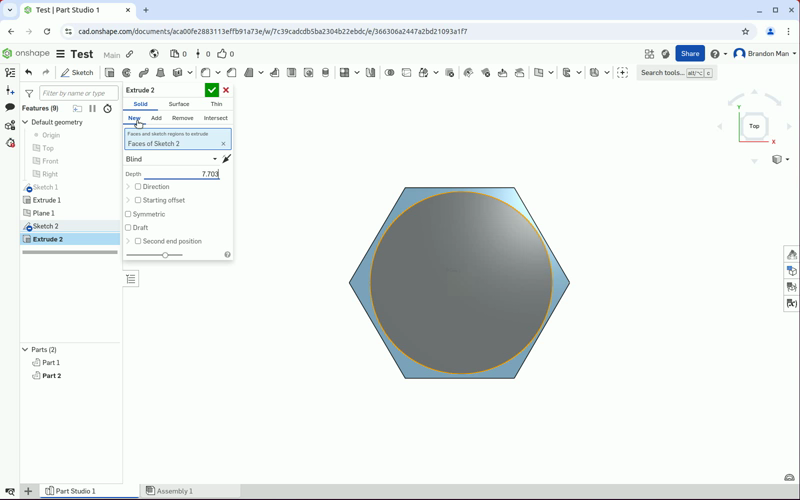
key(enter)
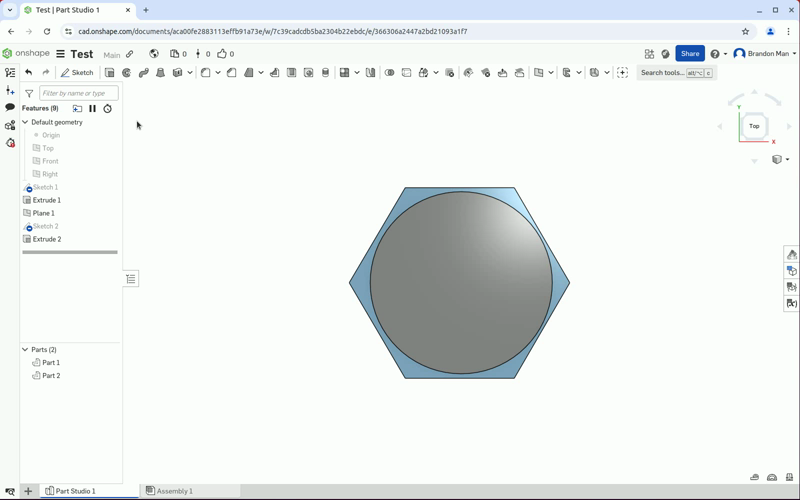
key(shift+h)
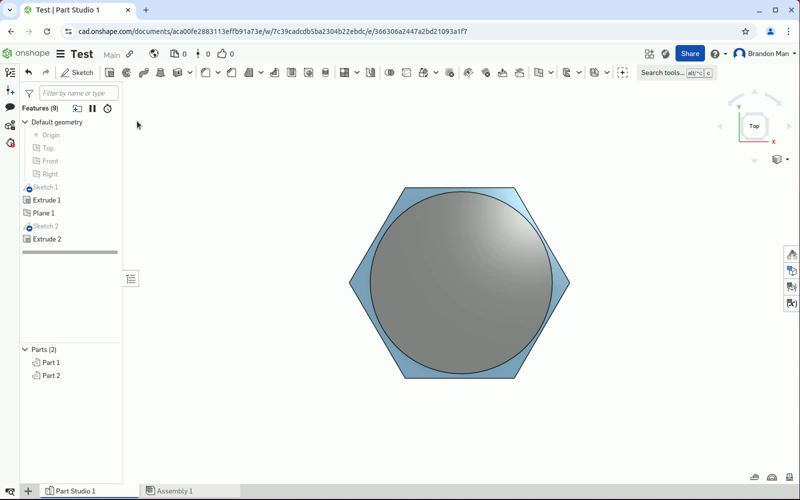
key(shift+h)
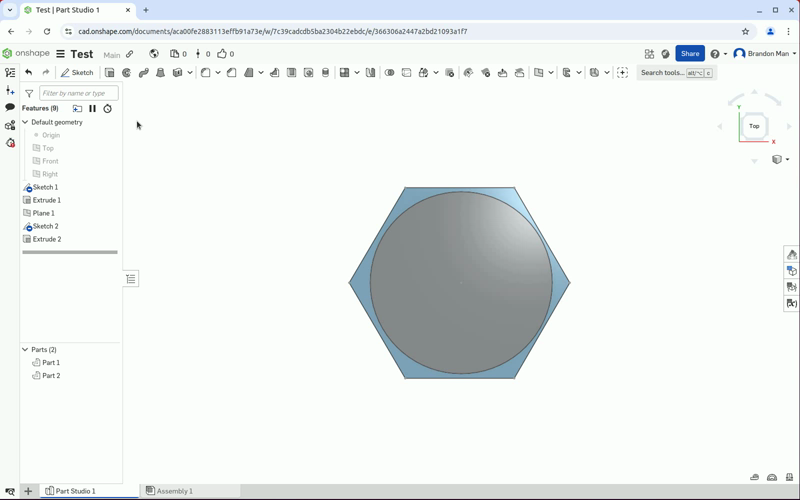
key(shift+7)
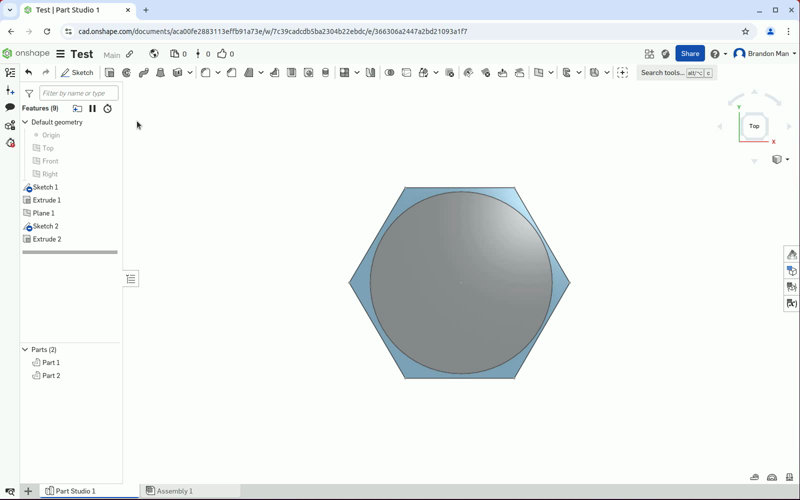
key(up, 3)
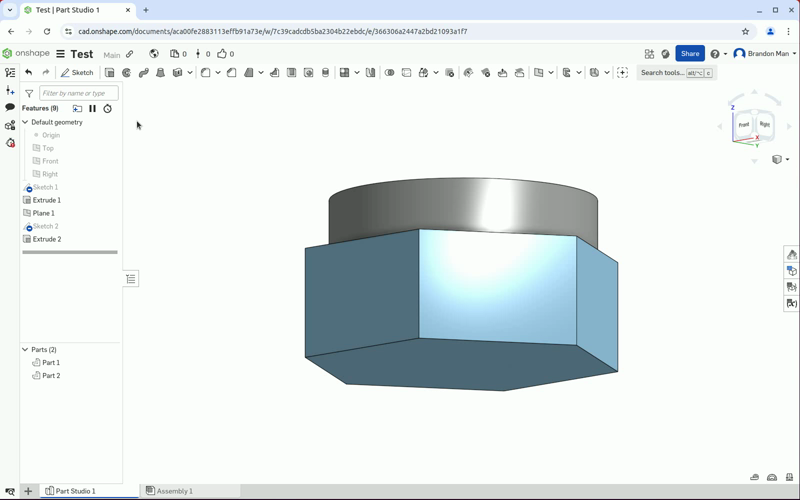
key(left, 3)
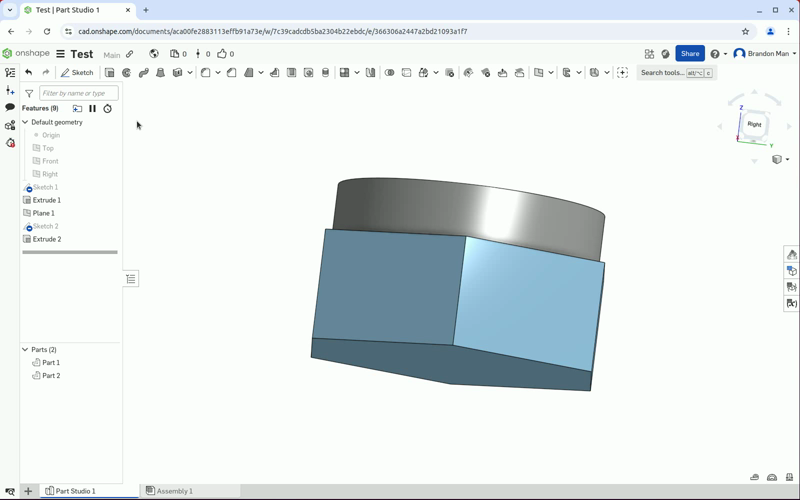
key(right, 3)
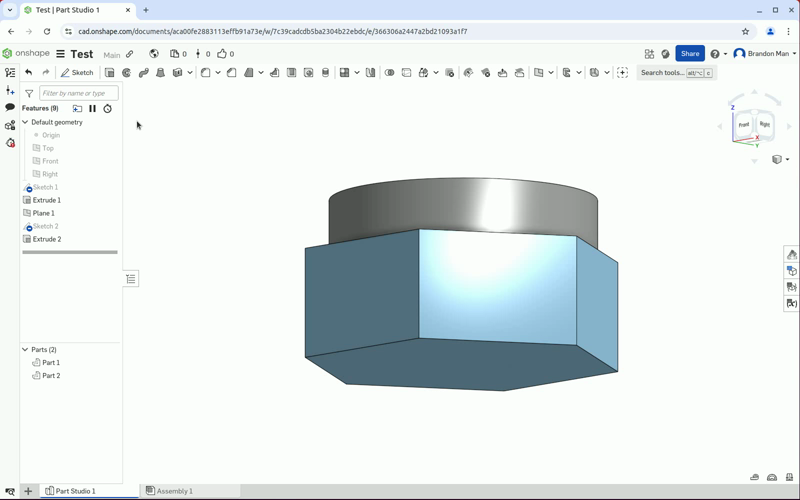
key(down, 3)
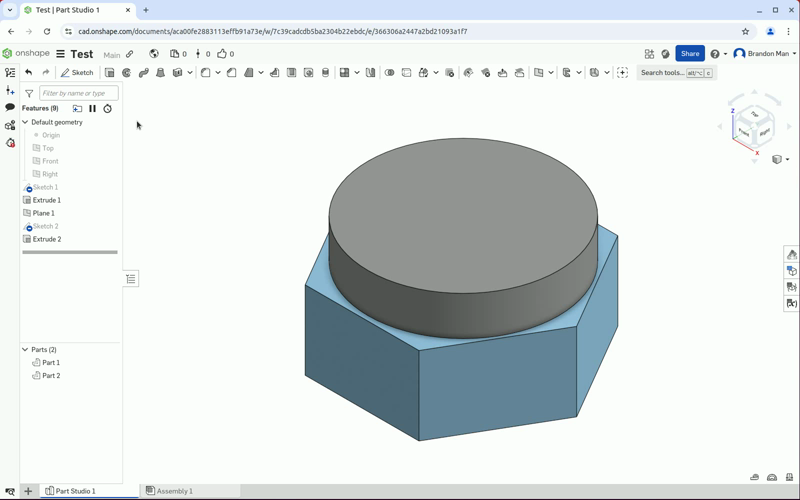
mouse_move(73, 189)
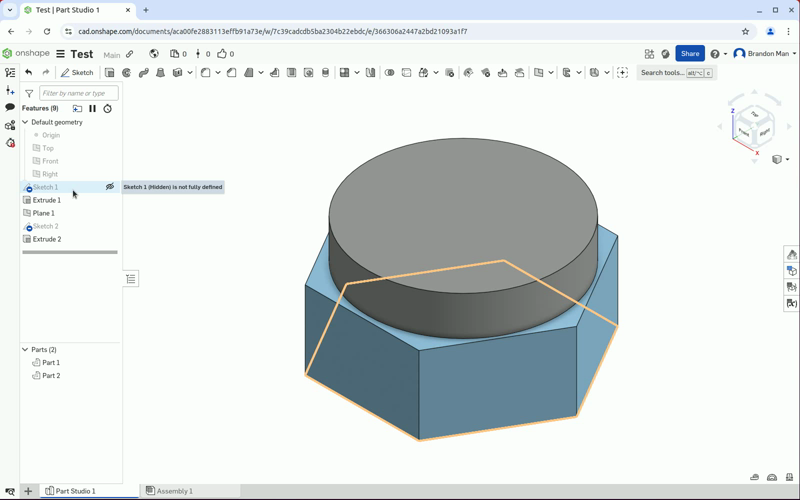
click(73, 189)